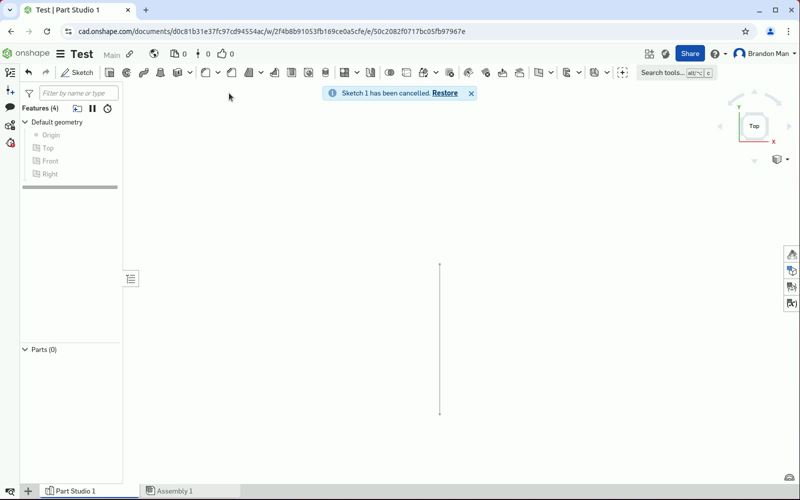
key(shift+h)
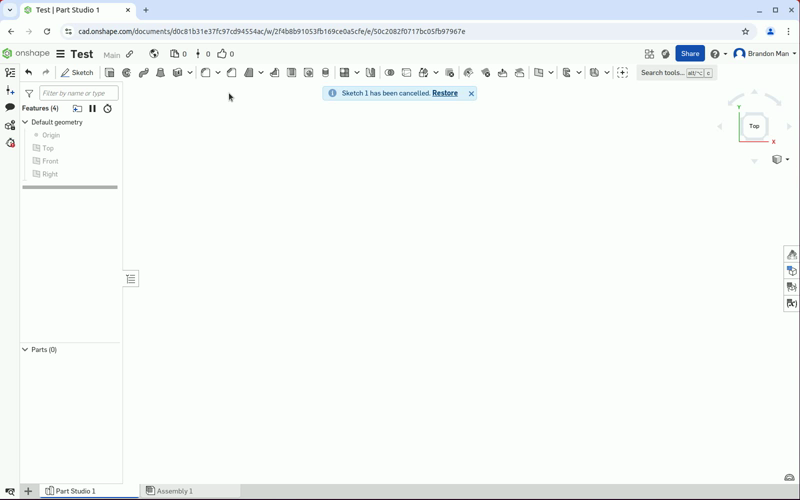
mouse_move(73, 352)
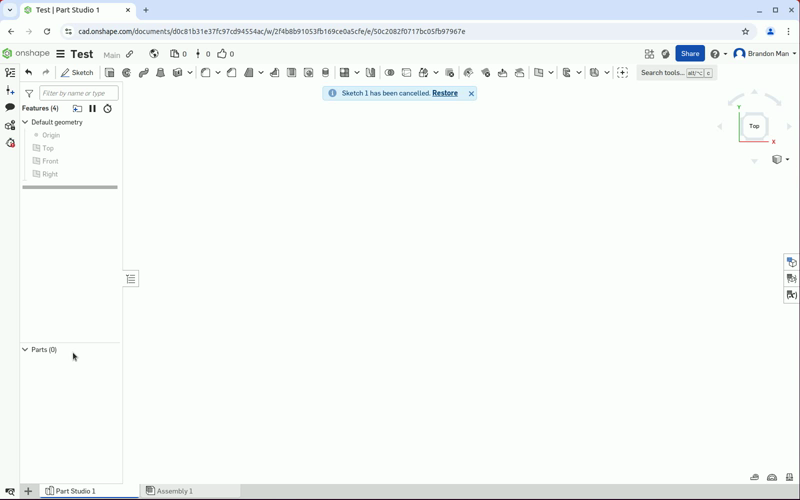
key(y)
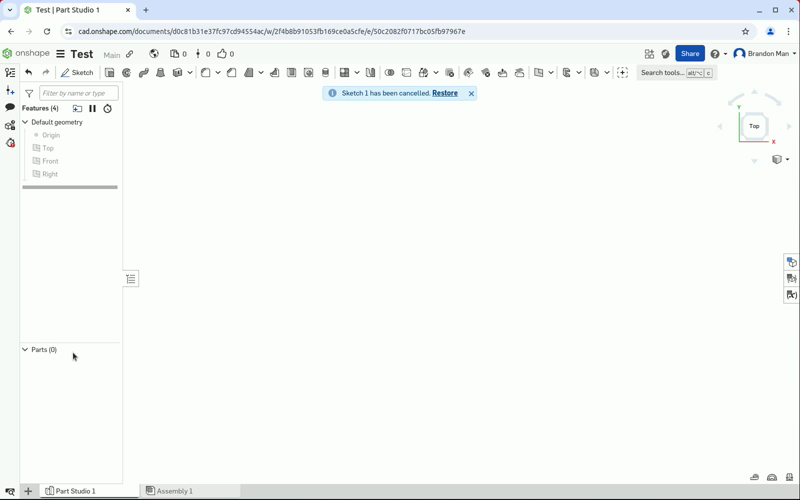
key(shift+p)
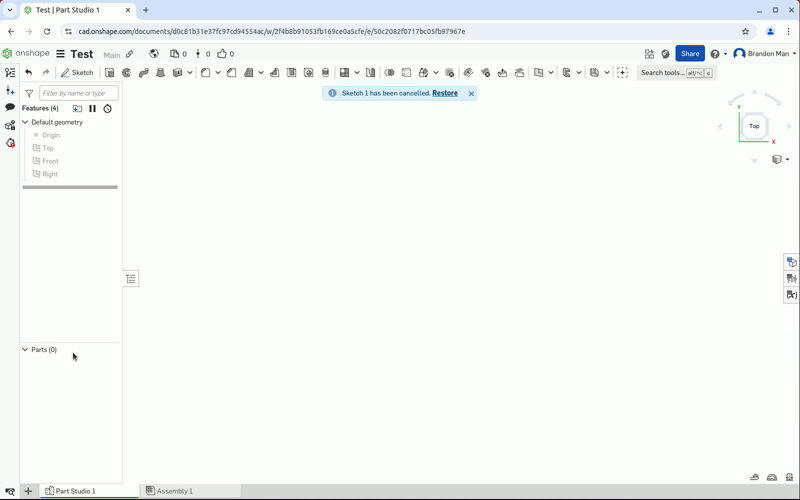
key(space)
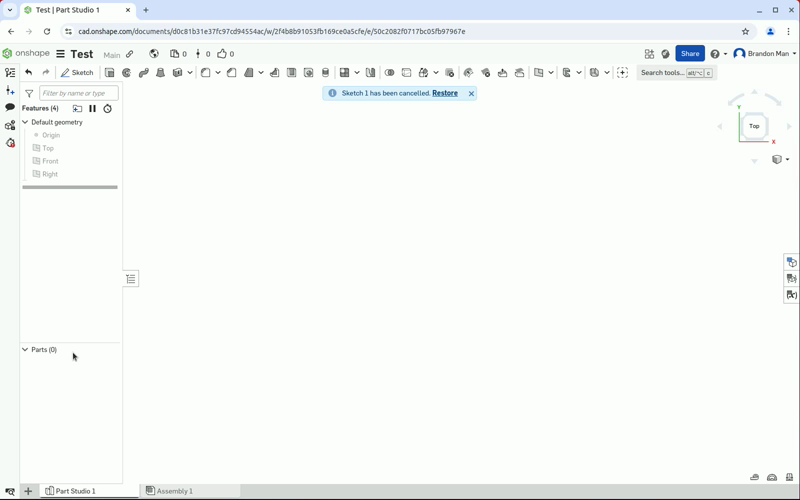
key_down(shift)
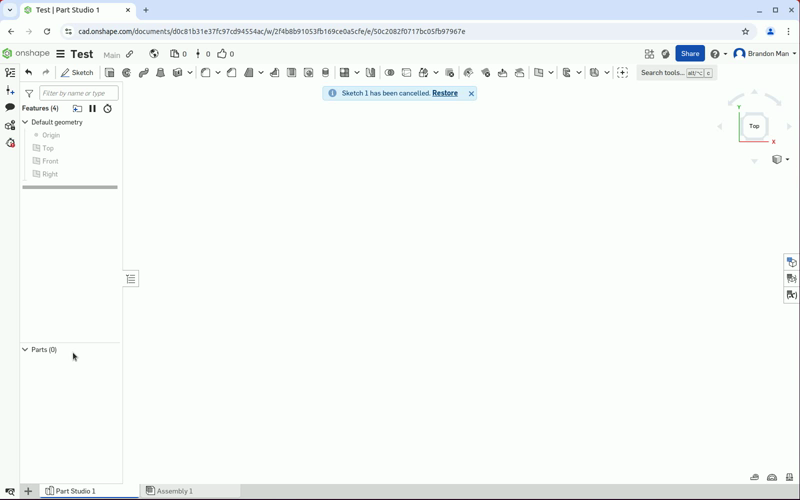
key(up)
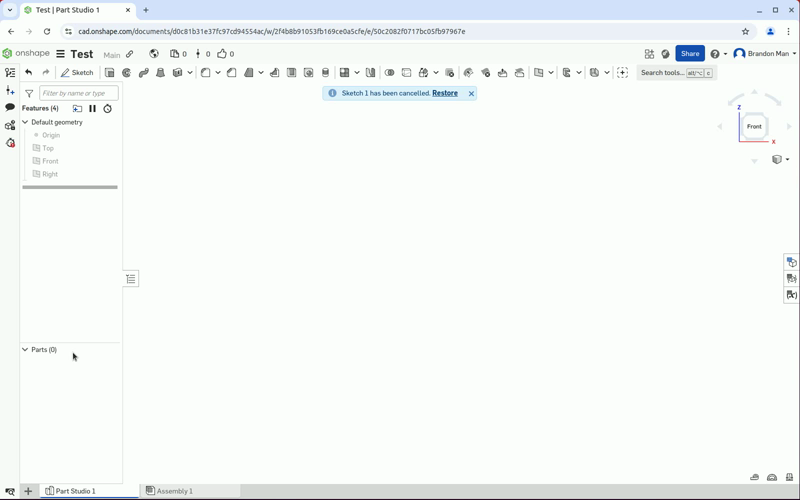
key_up(shift)
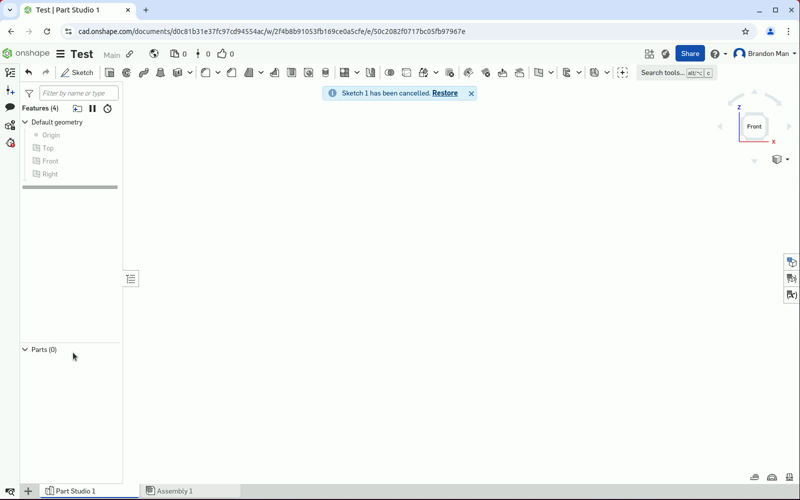
mouse_move(73, 352)
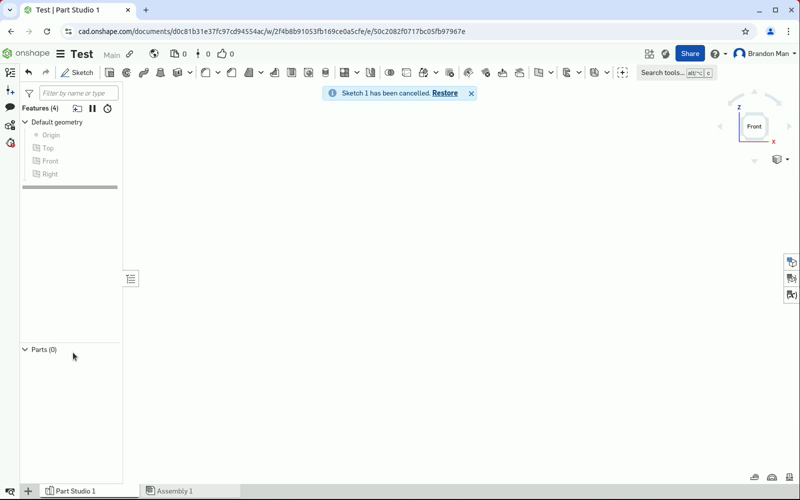
key(shift+y)
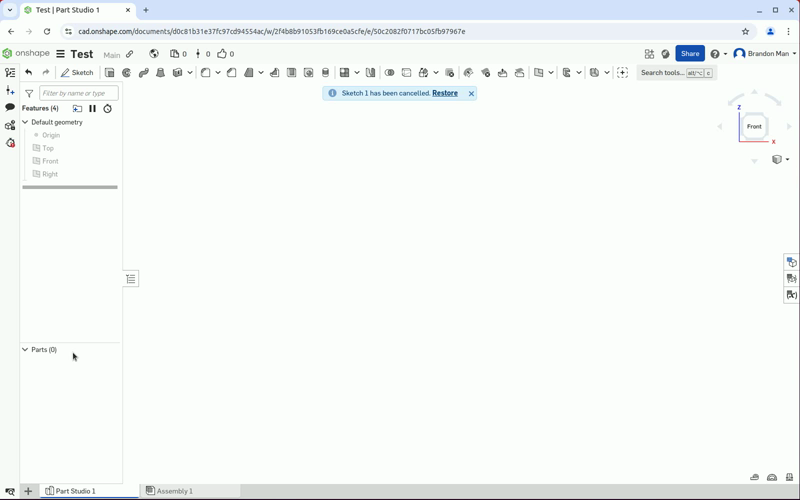
key(shift+s)
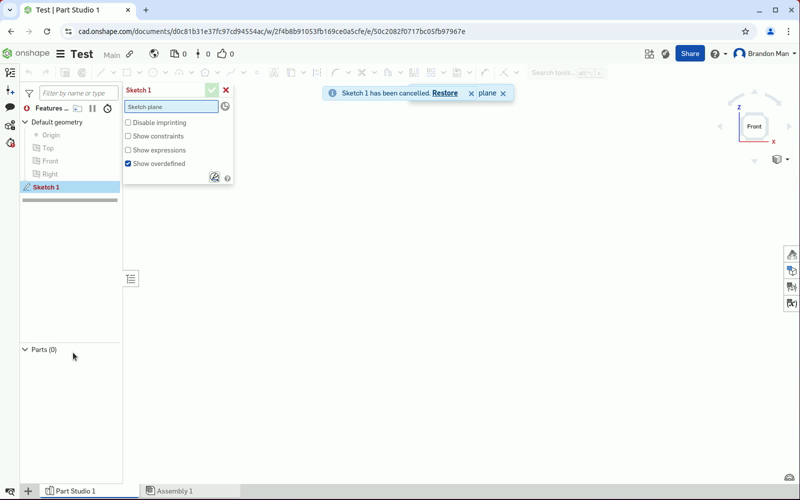
mouse_move(73, 163)
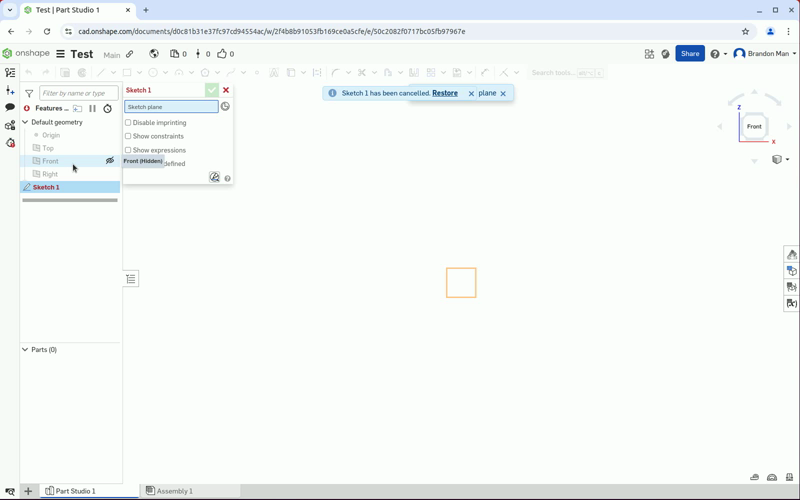
click(73, 163)
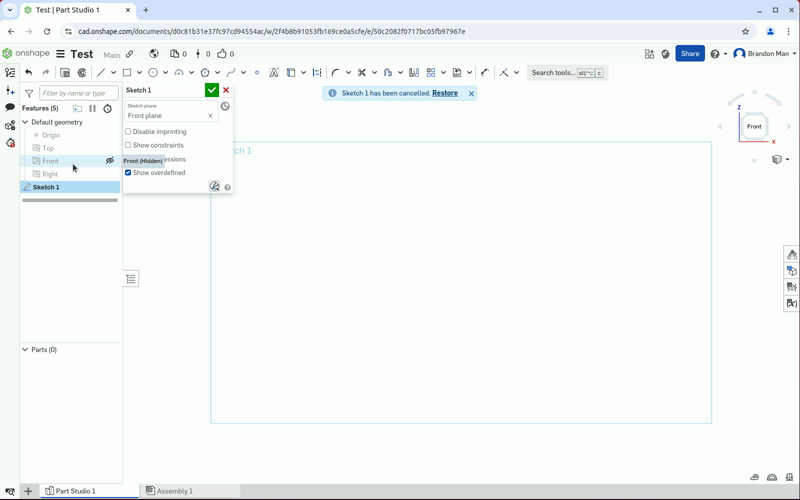
mouse_move(73, 352)
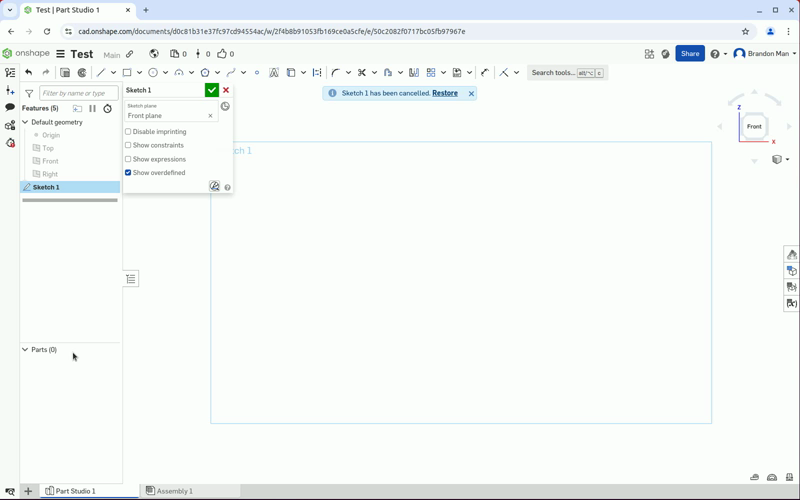
key(y)
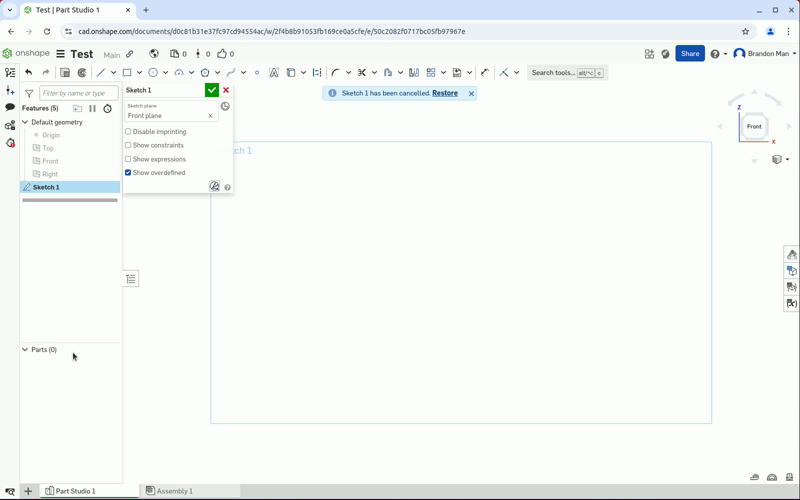
key(l)
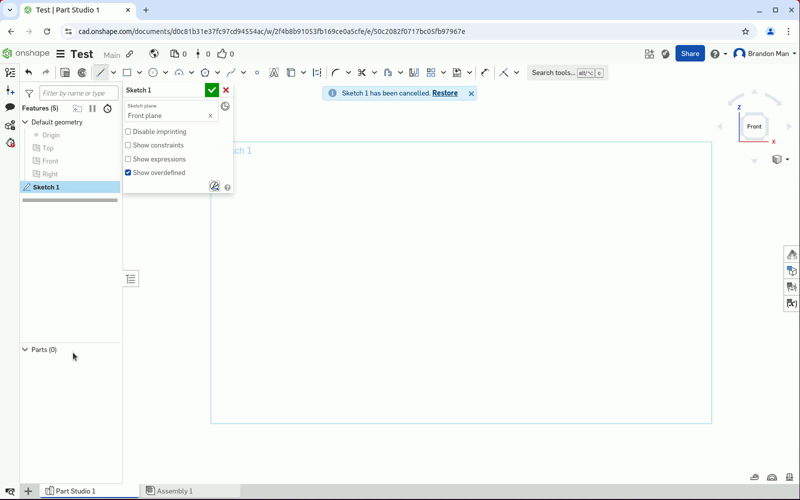
key_down(shift)
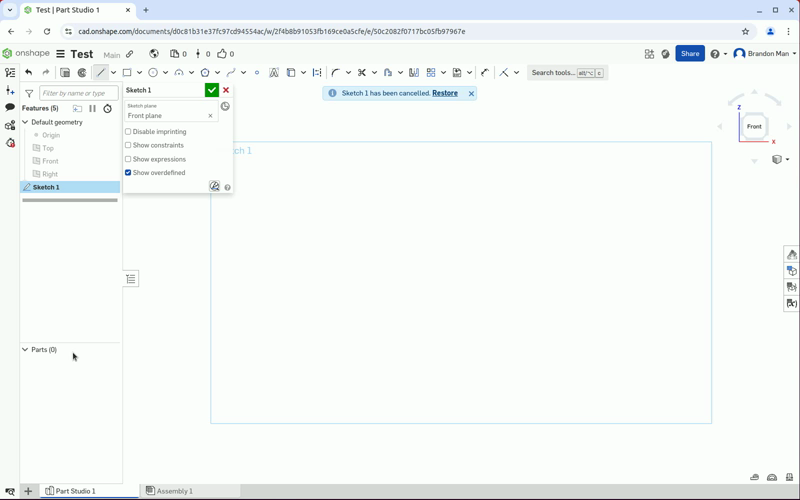
mouse_move(404, 395)
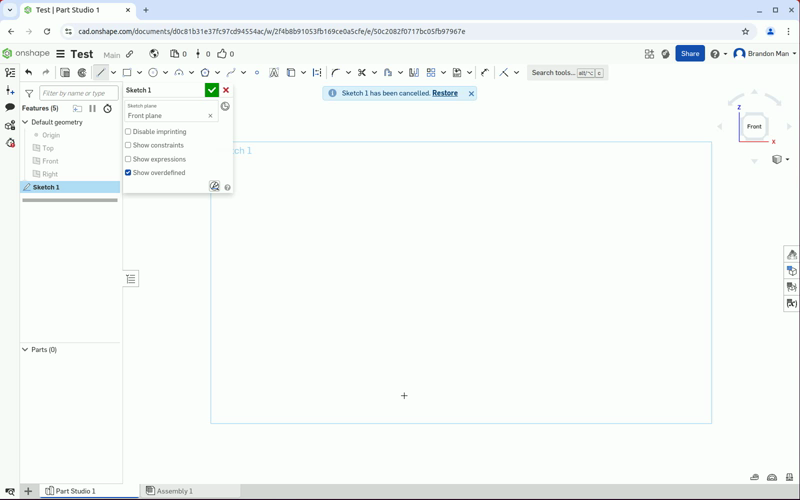
click(404, 395)
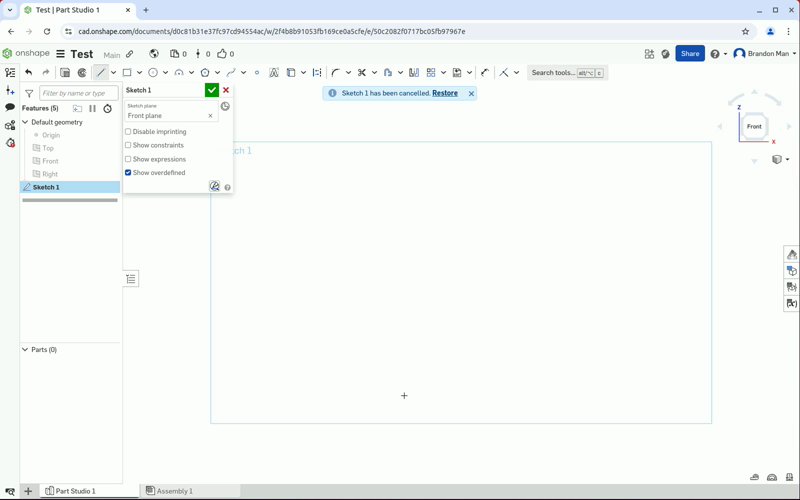
key_up(shift)
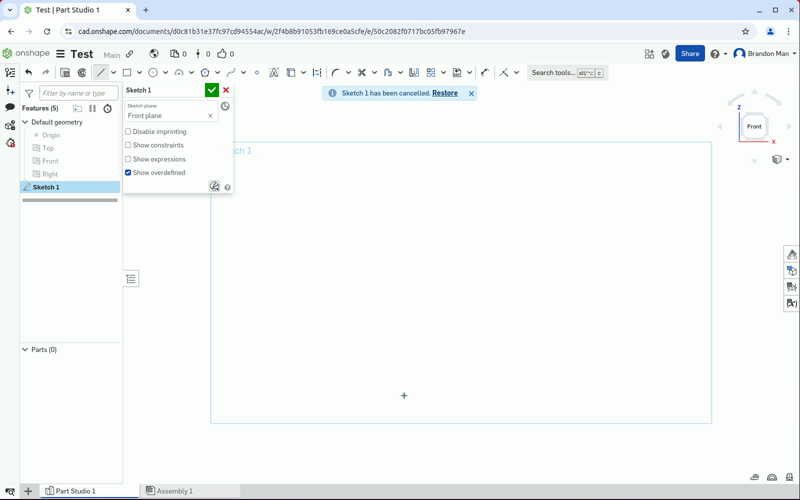
key_down(shift)
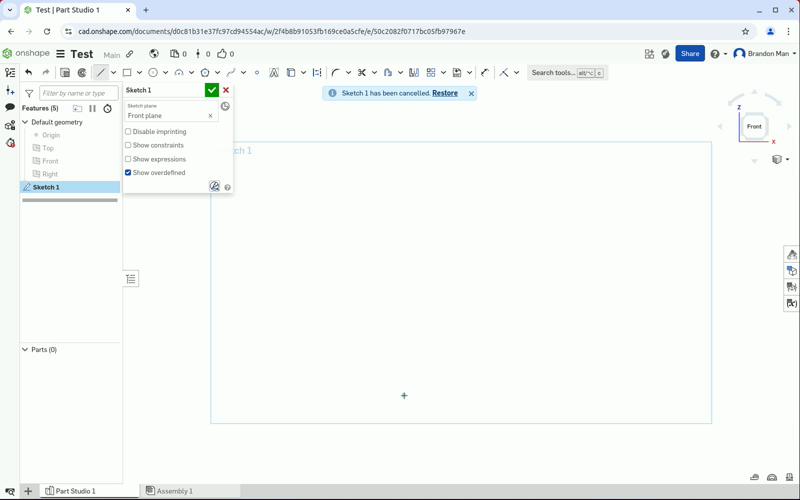
mouse_move(517, 395)
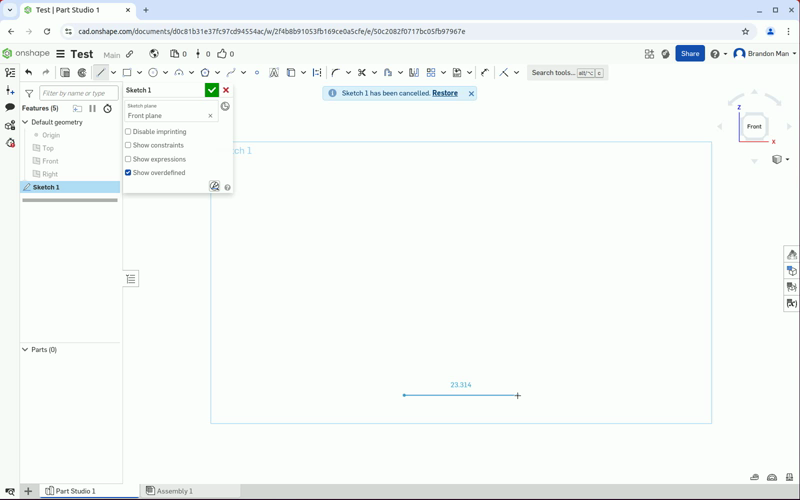
click(517, 395)
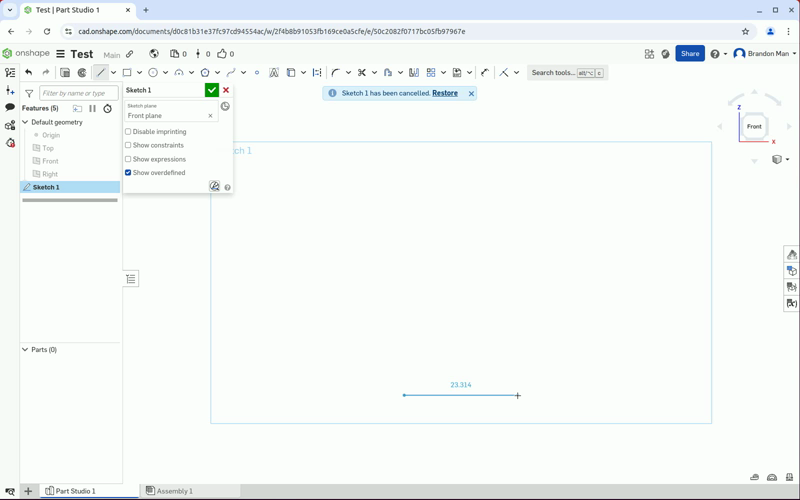
key_up(shift)
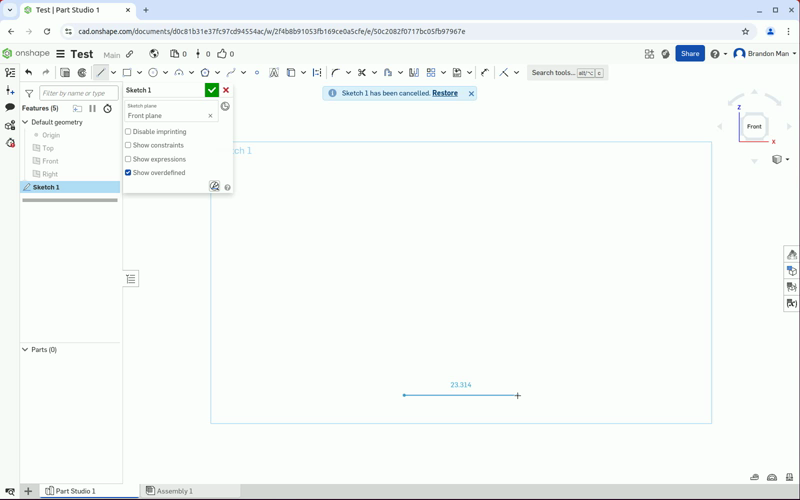
key_down(shift)
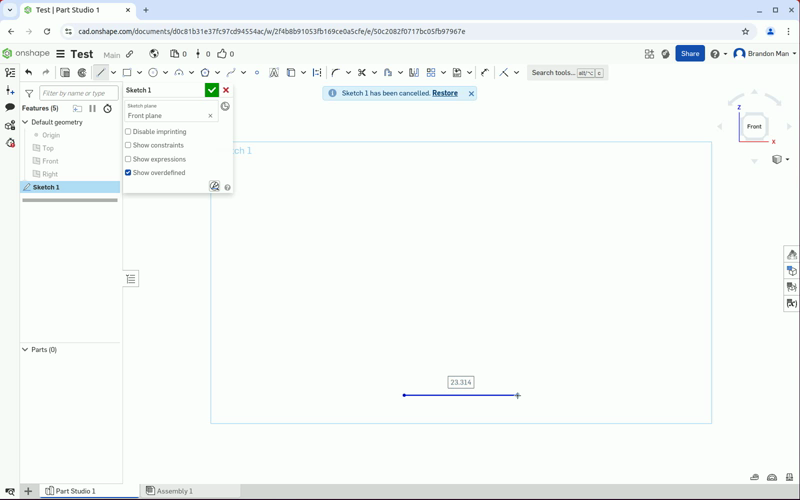
mouse_move(517, 171)
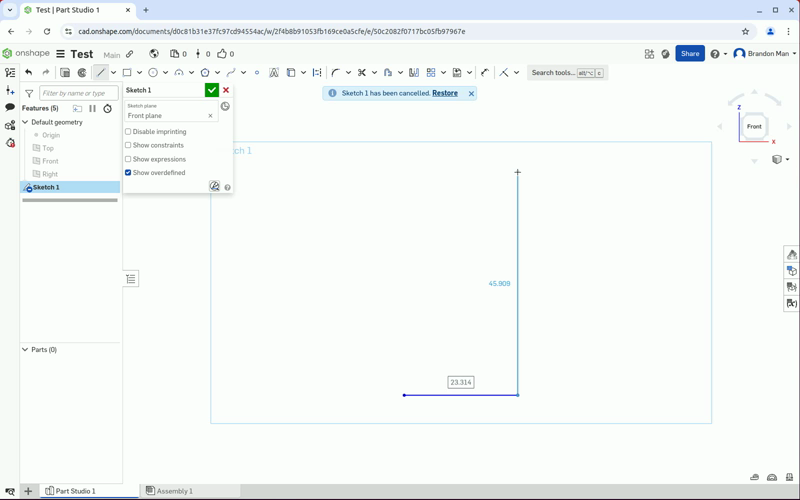
click(517, 171)
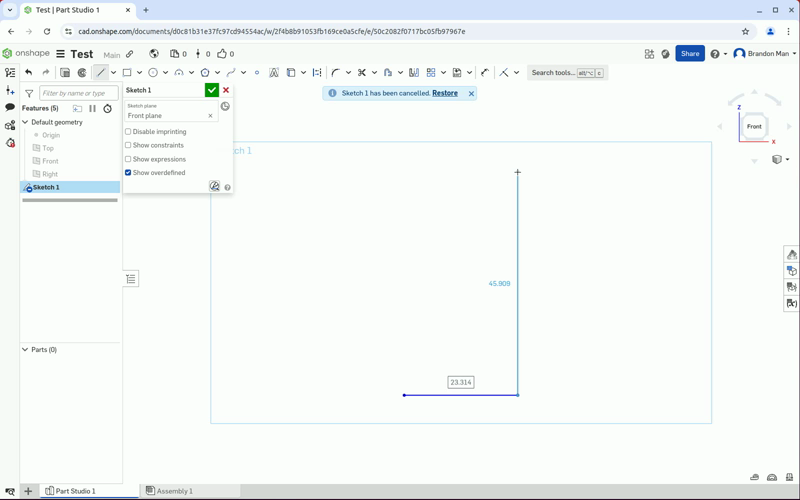
key_up(shift)
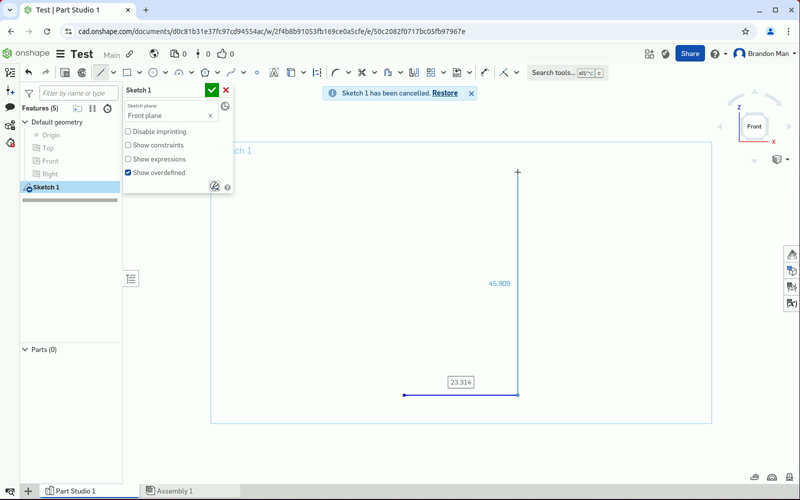
key_down(shift)
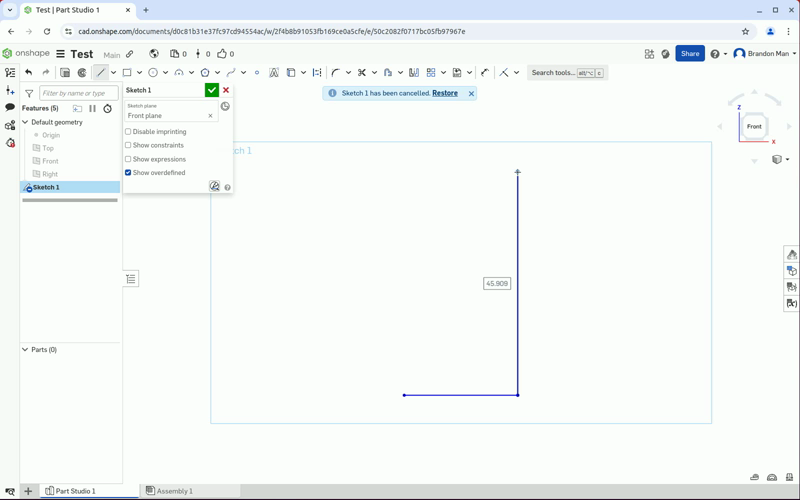
mouse_move(404, 171)
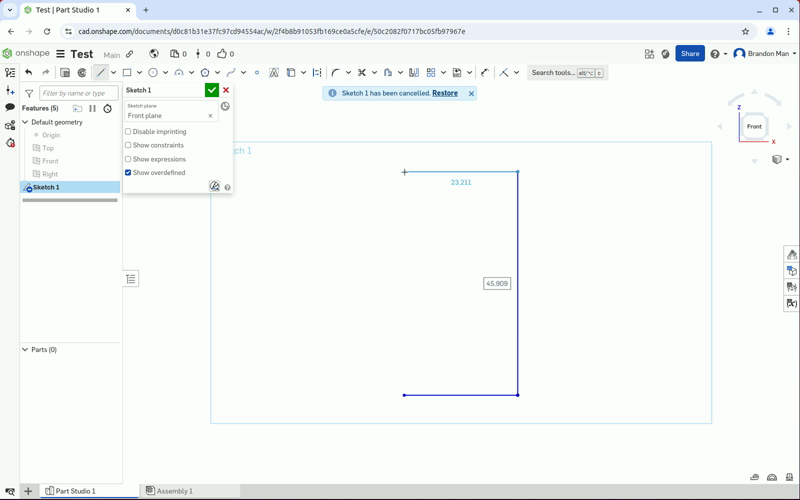
click(404, 171)
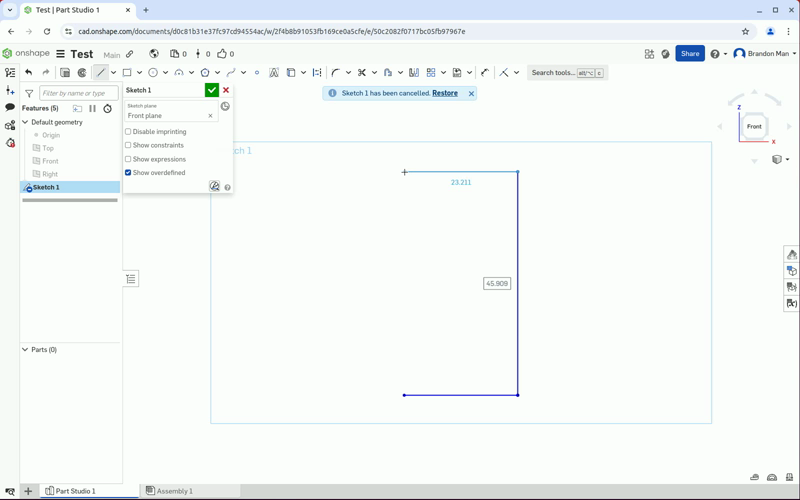
key_up(shift)
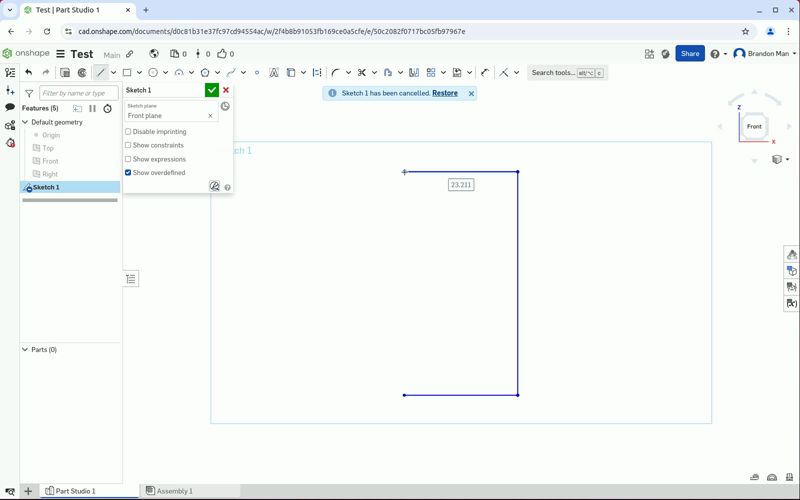
key_down(shift)
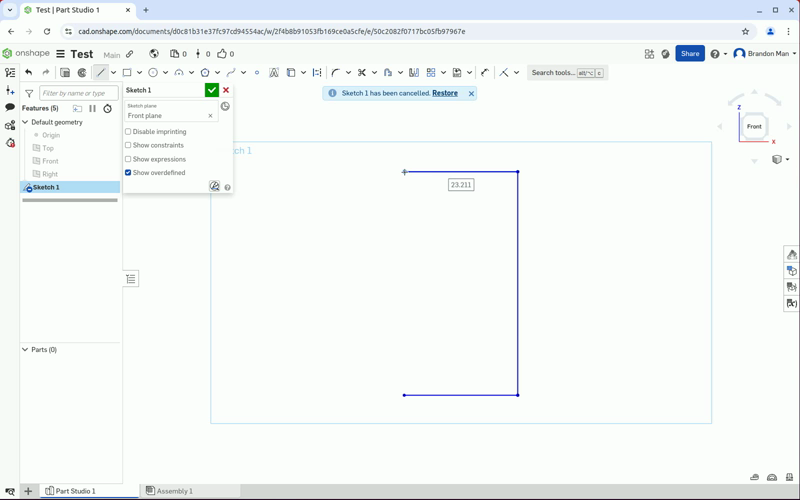
mouse_move(404, 256)
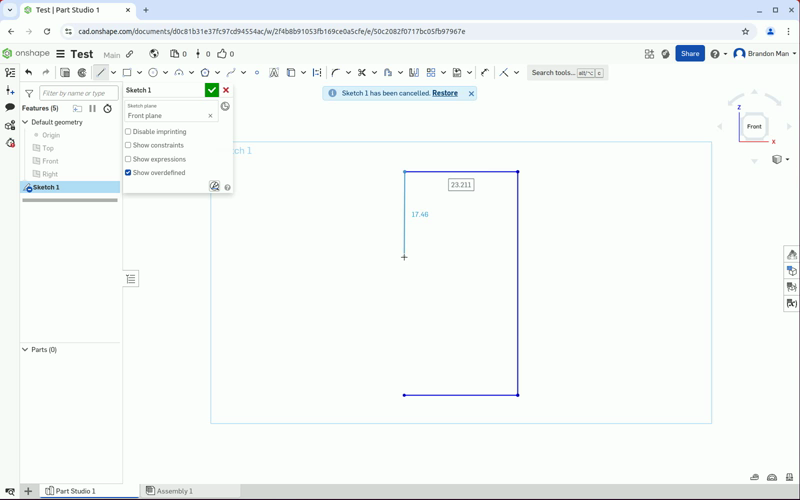
click(404, 256)
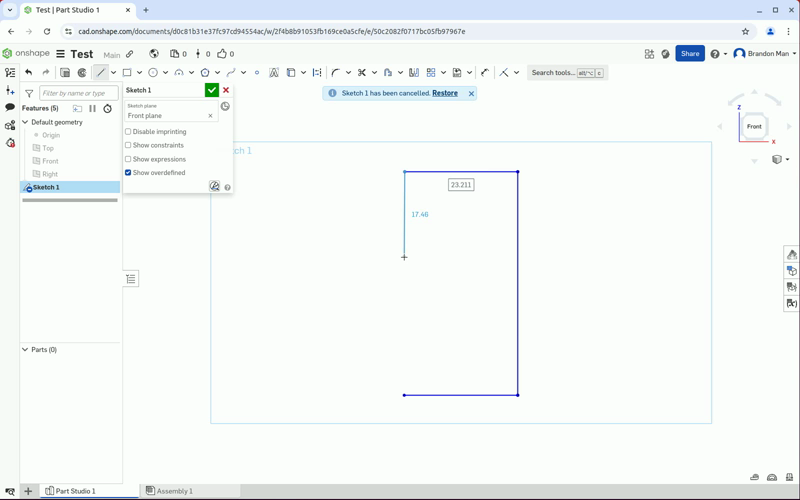
key_up(shift)
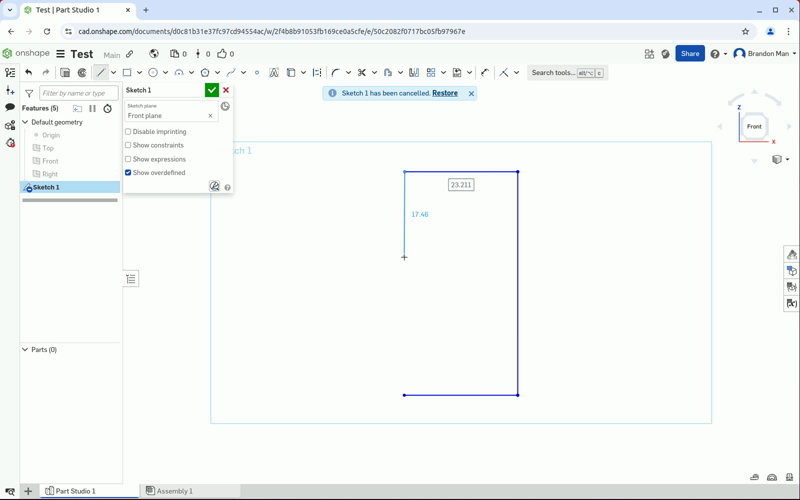
key_down(shift)
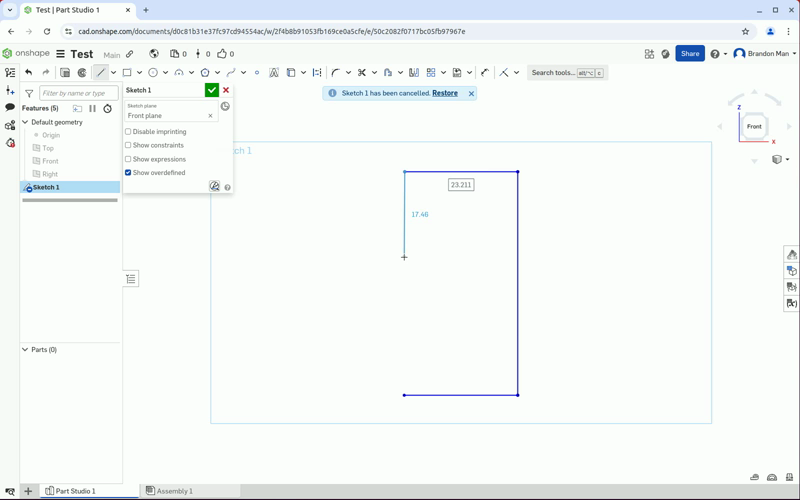
mouse_move(404, 395)
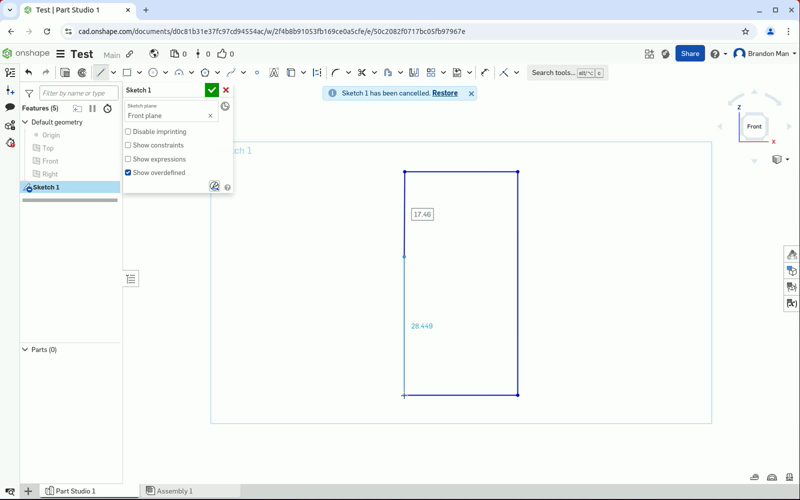
key_up(shift)
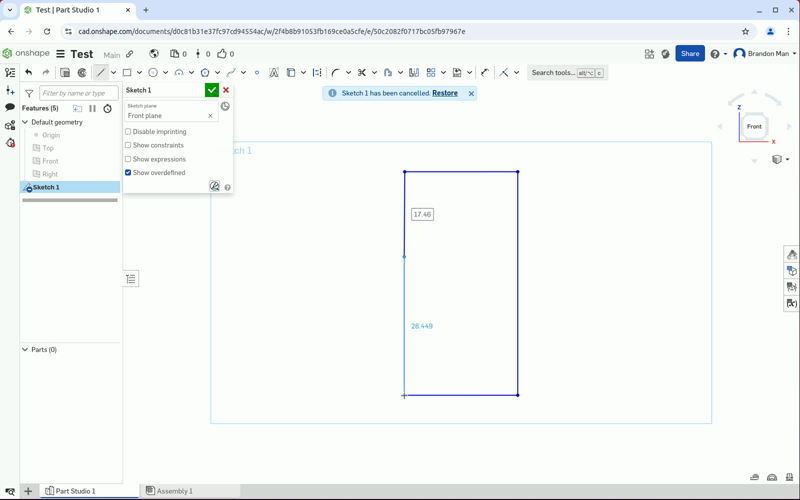
click(404, 395)
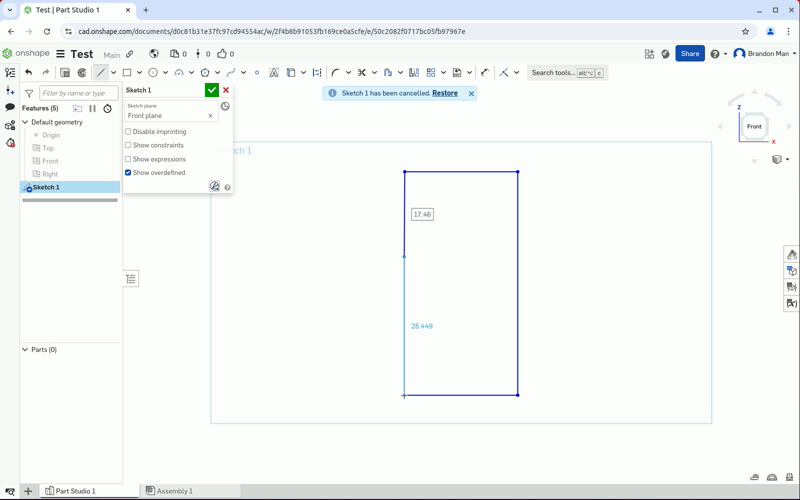
key(esc)
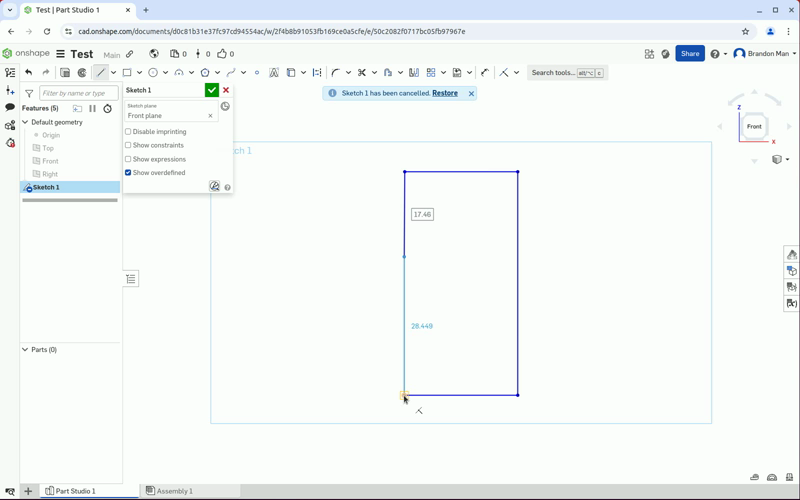
key(c)
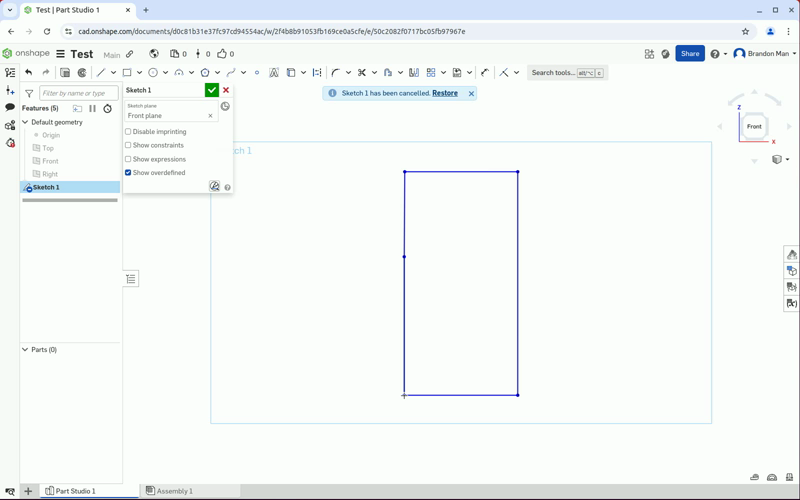
key_down(shift)
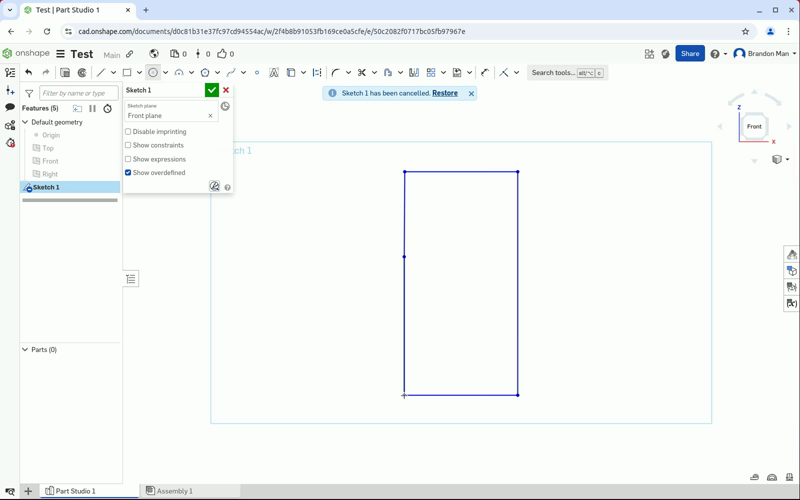
mouse_move(461, 339)
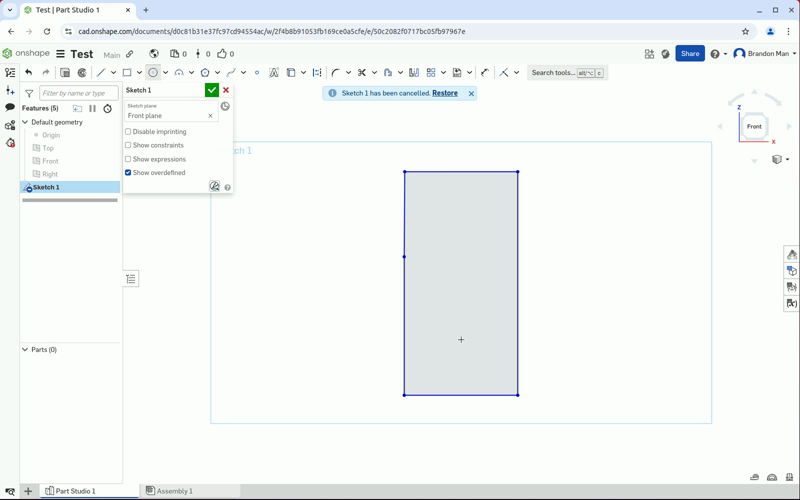
click(461, 339)
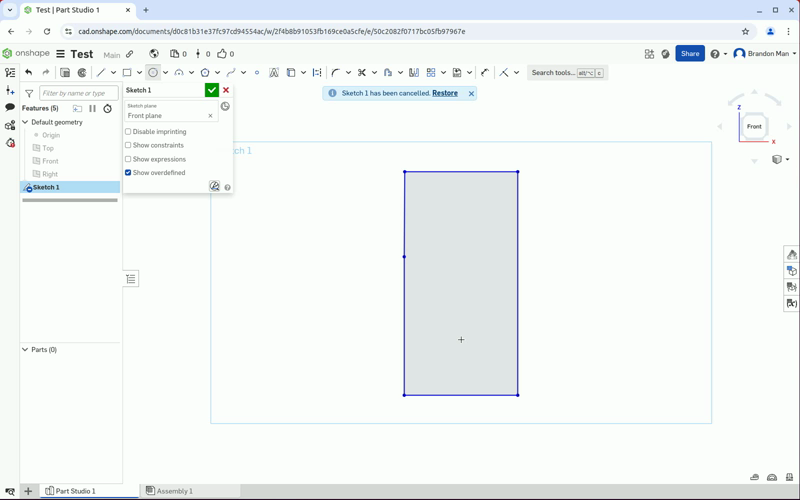
key_up(shift)
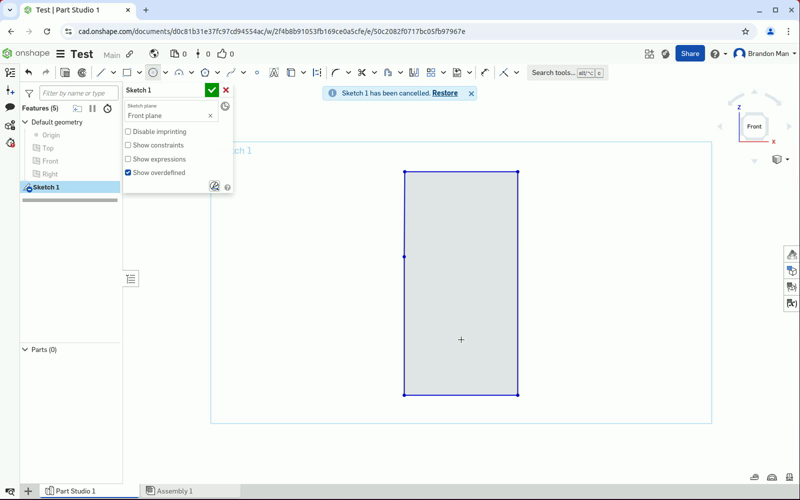
mouse_move(489, 339)
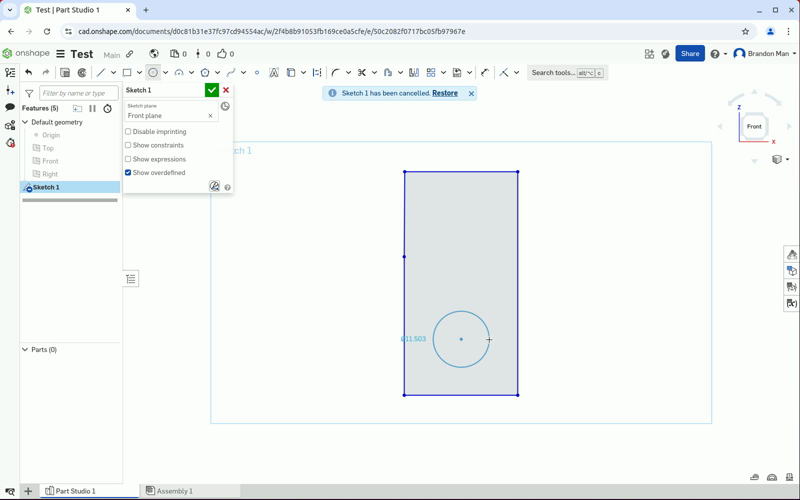
click(489, 339)
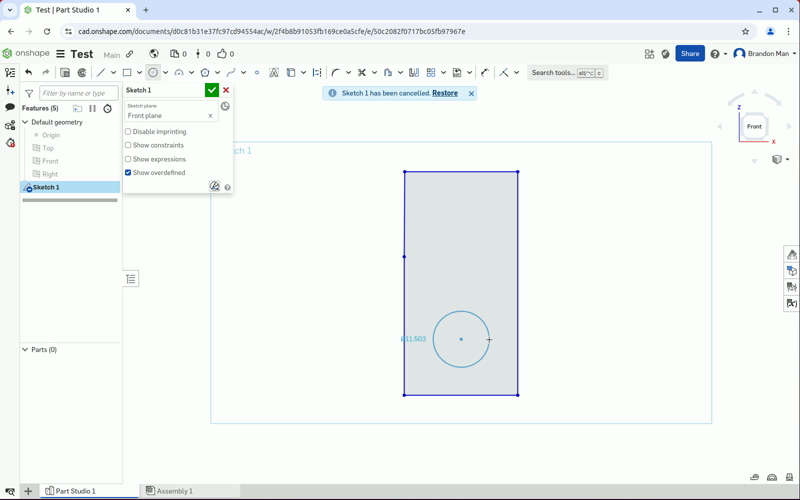
key(esc)
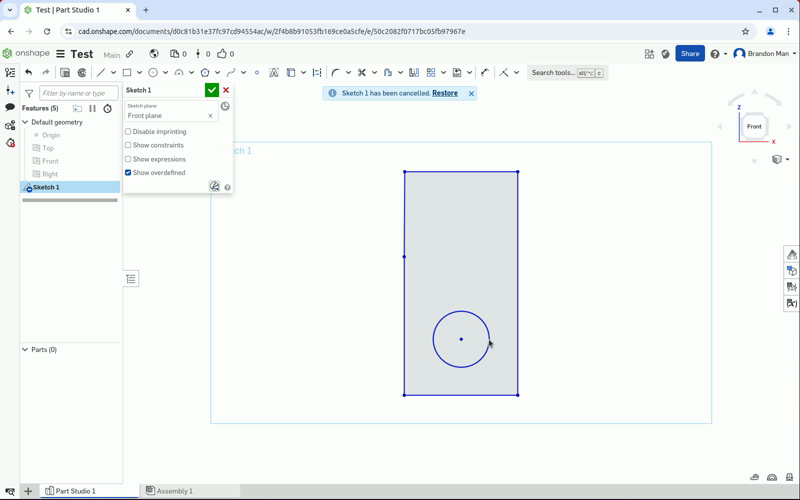
mouse_move(444, 198)
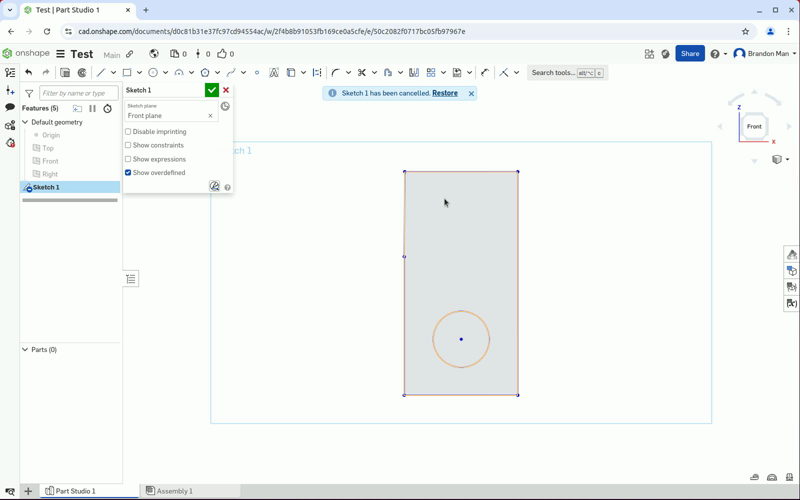
click(444, 198)
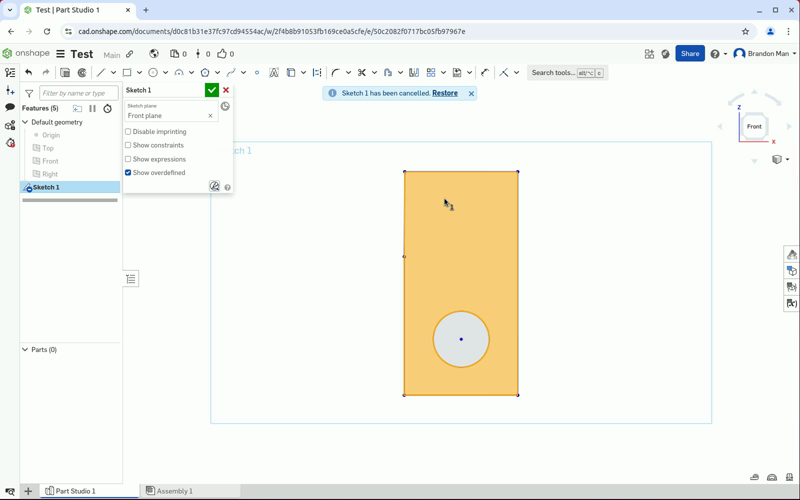
mouse_move(73, 352)
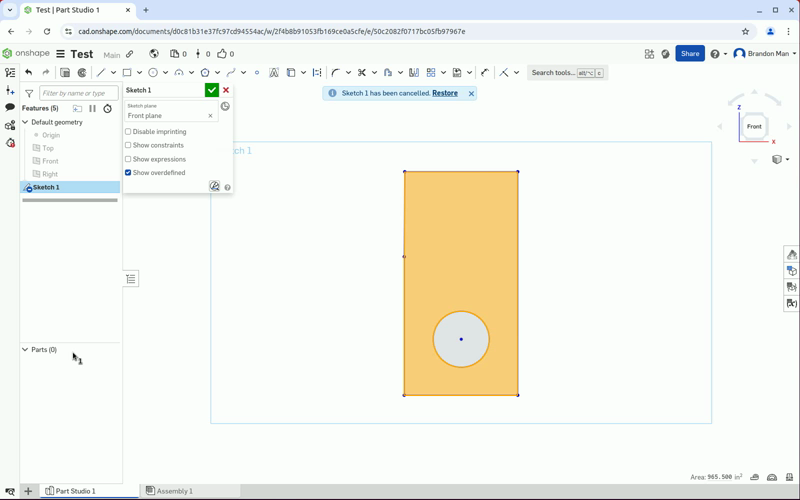
key(shift+y)
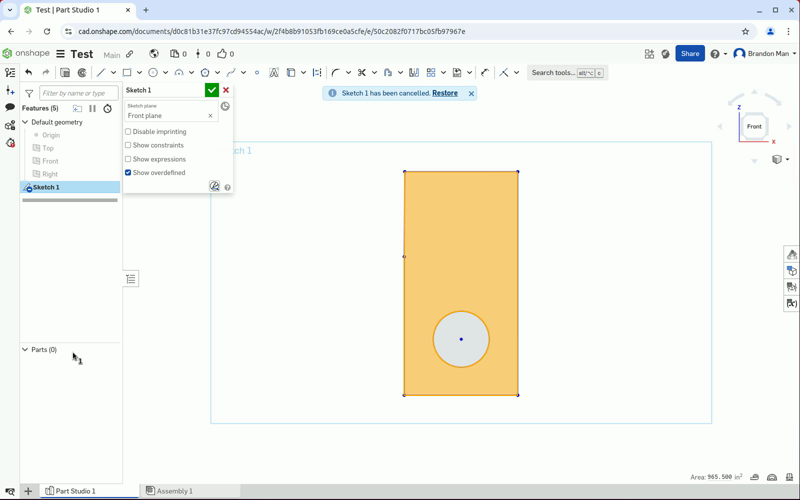
key(shift+e)
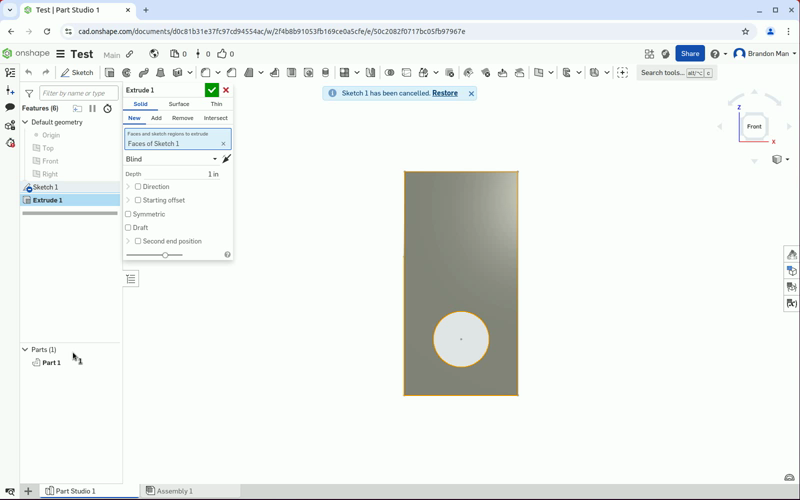
mouse_move(143, 106)
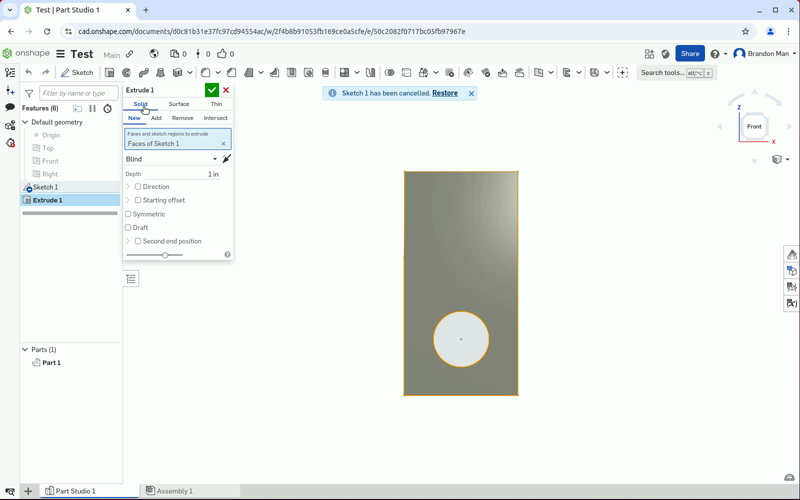
click(143, 106)
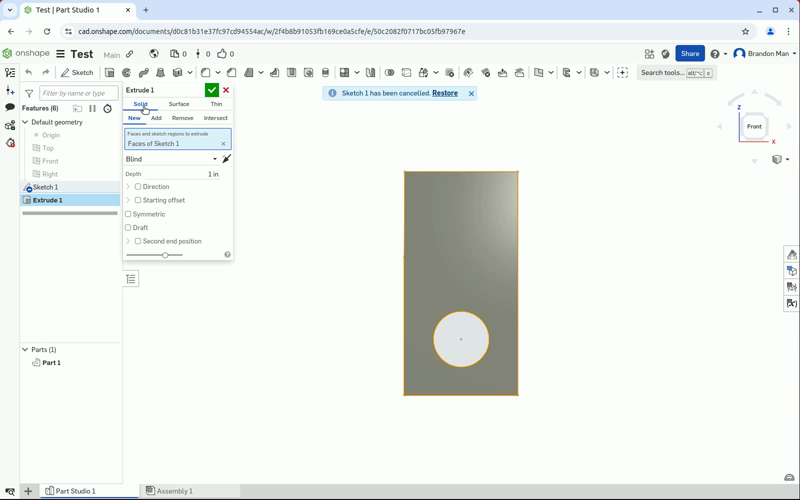
mouse_move(137, 120)
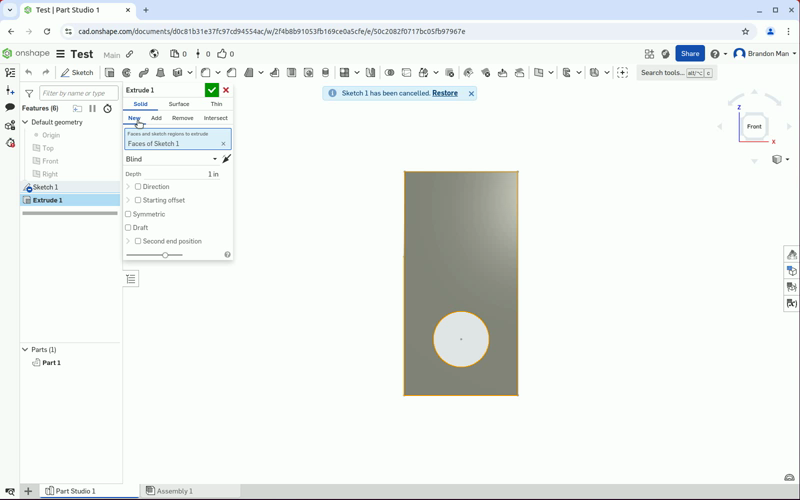
click(137, 120)
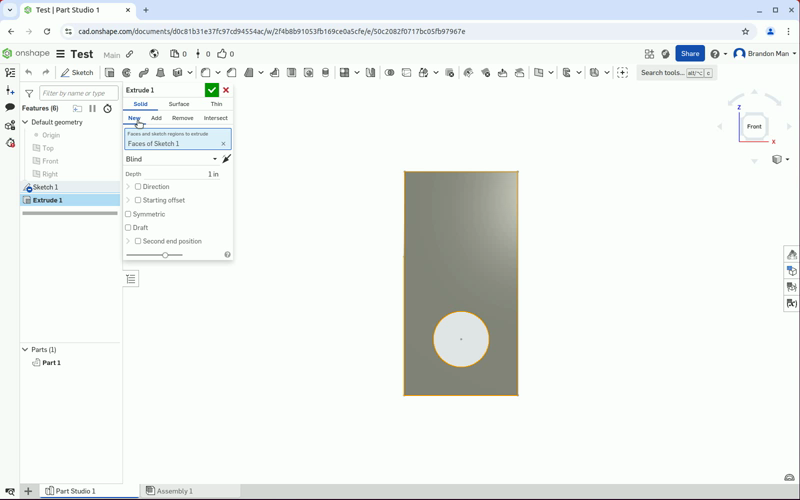
key(tab, 4)
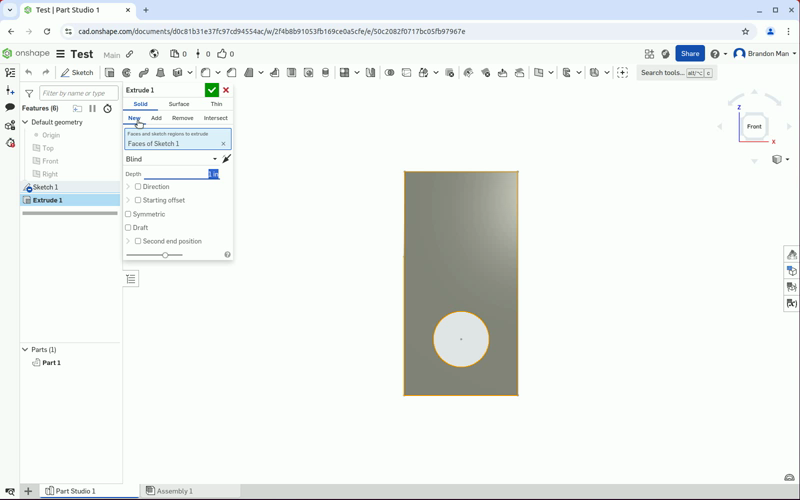
text(17.331)
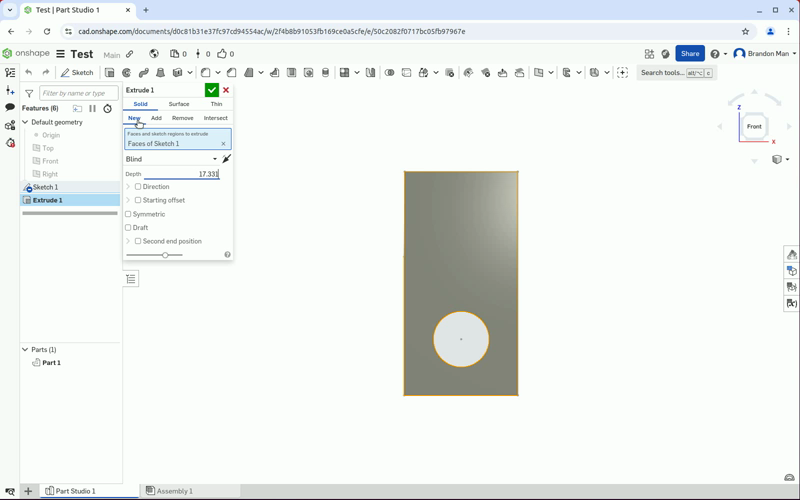
key(enter)
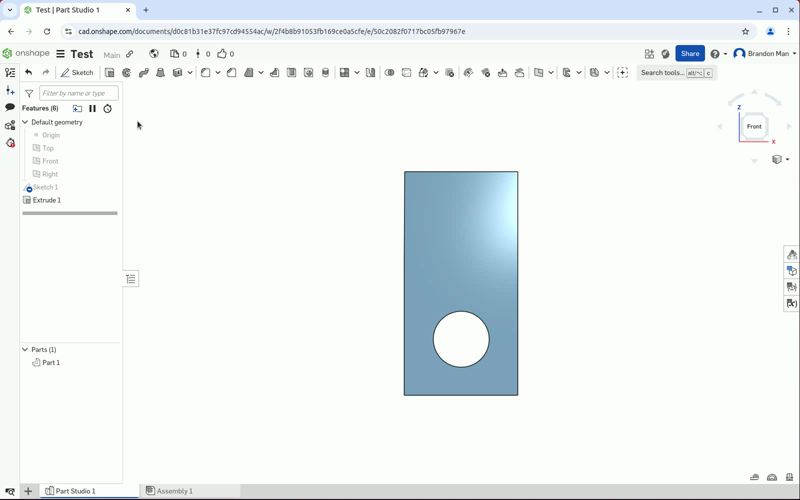
key(shift+h)
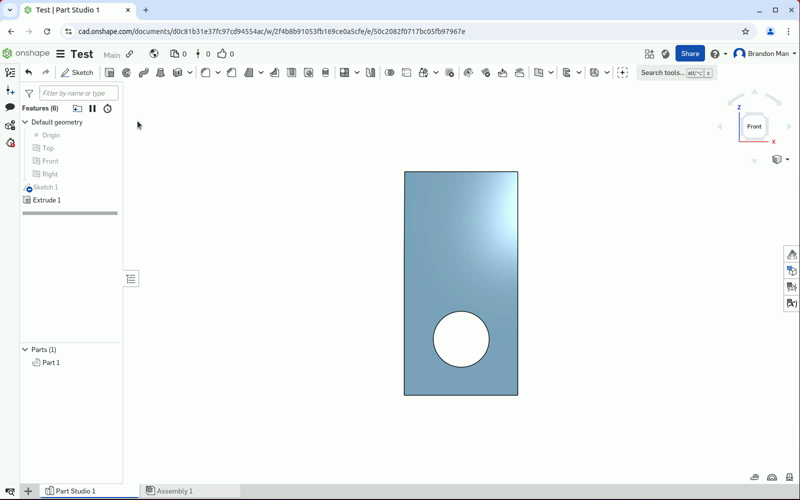
key(shift+h)
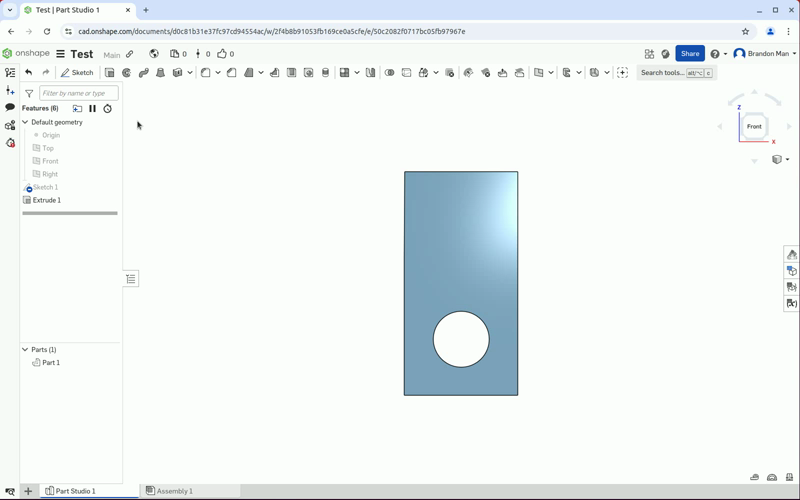
mouse_move(73, 189)
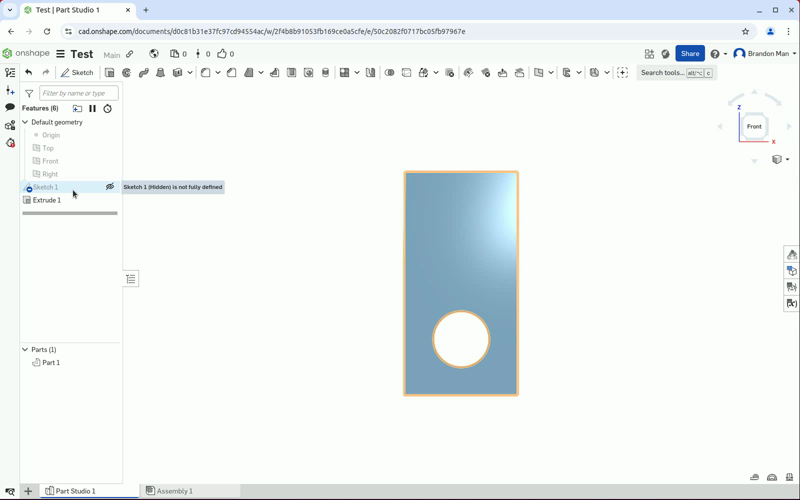
click(73, 189)
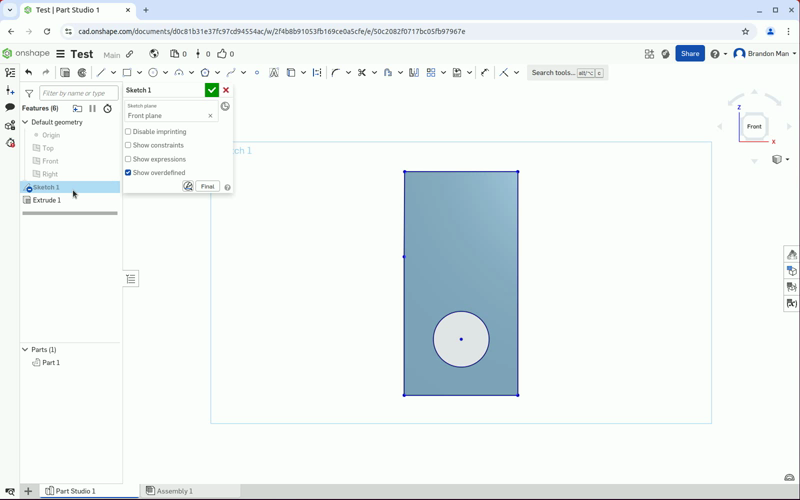
mouse_move(229, 92)
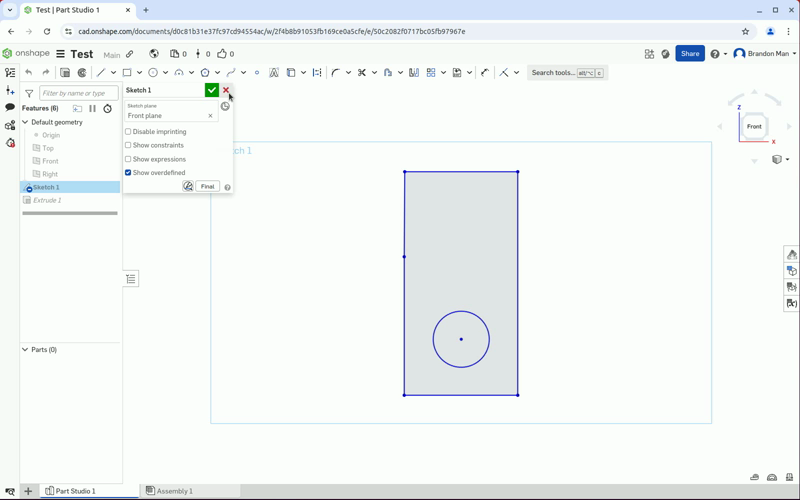
click(229, 92)
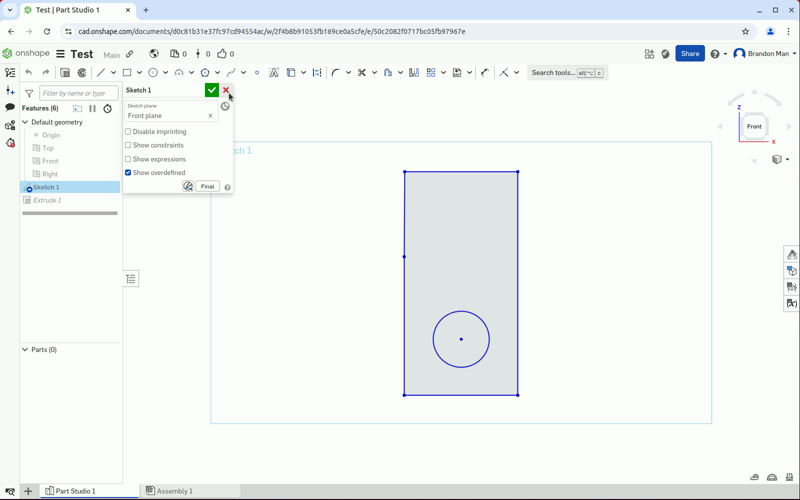
key(shift+s)
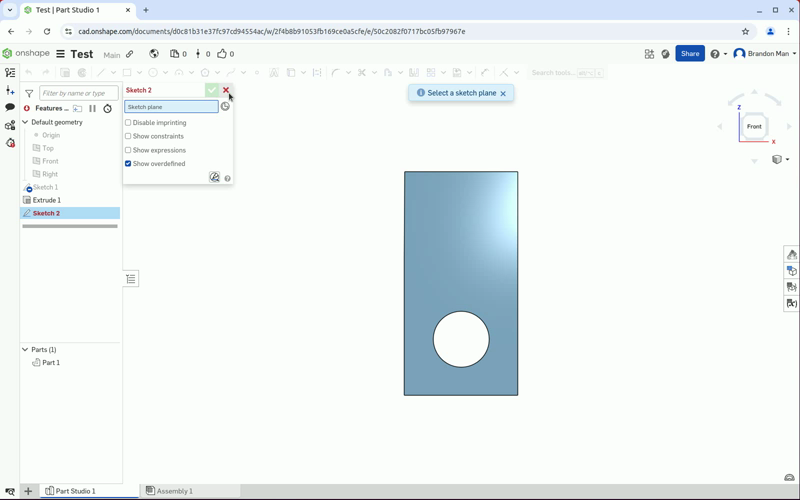
mouse_move(73, 163)
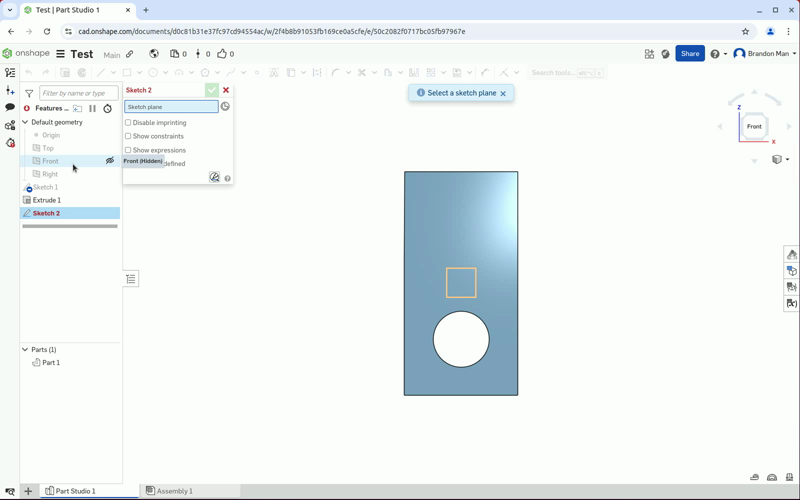
click(73, 163)
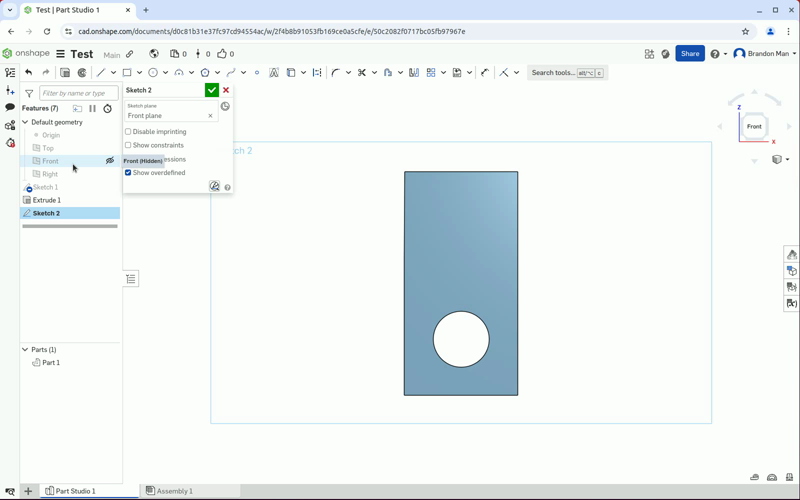
mouse_move(73, 352)
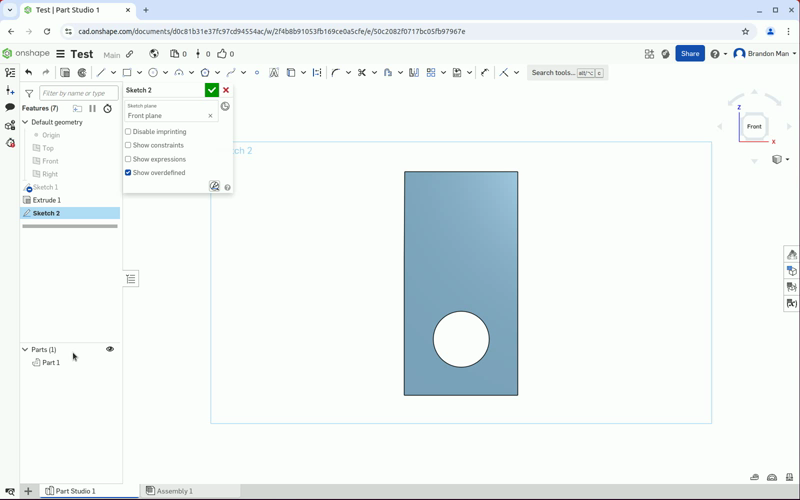
key(y)
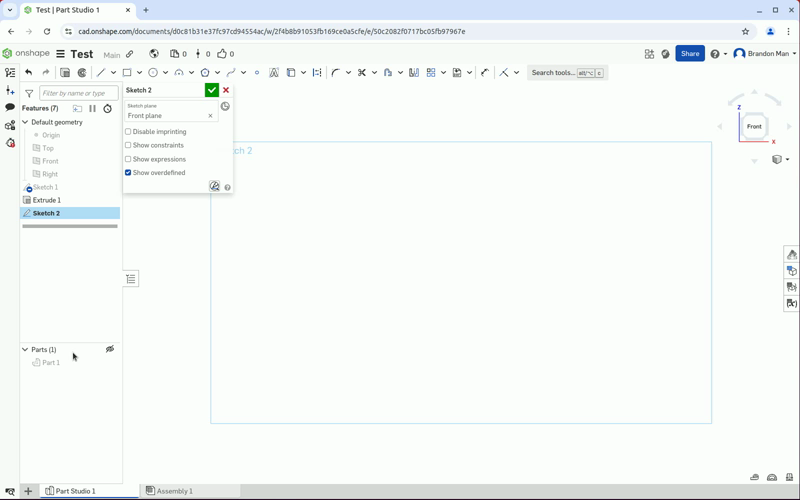
key(l)
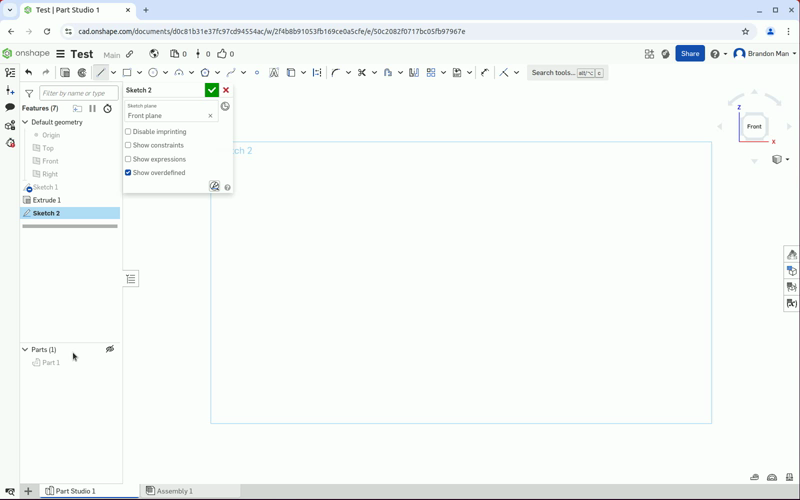
key_down(shift)
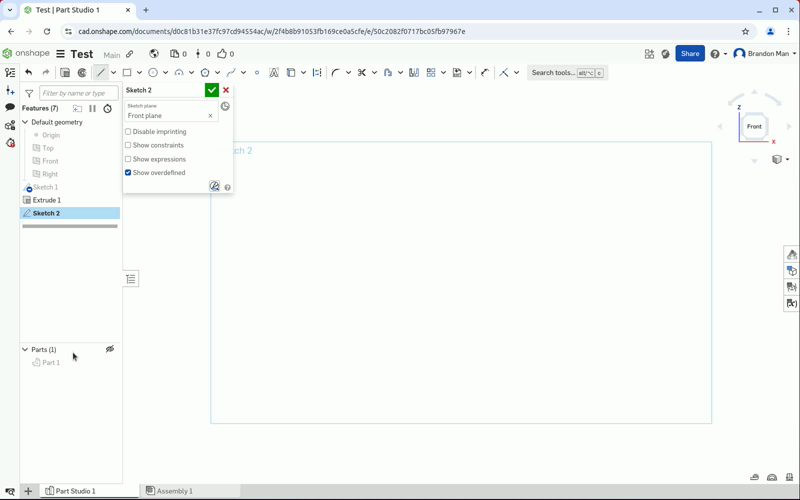
mouse_move(348, 395)
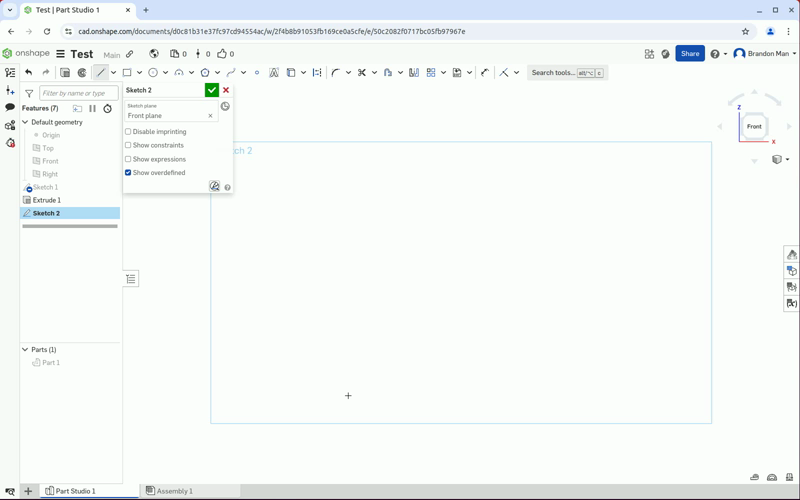
click(348, 395)
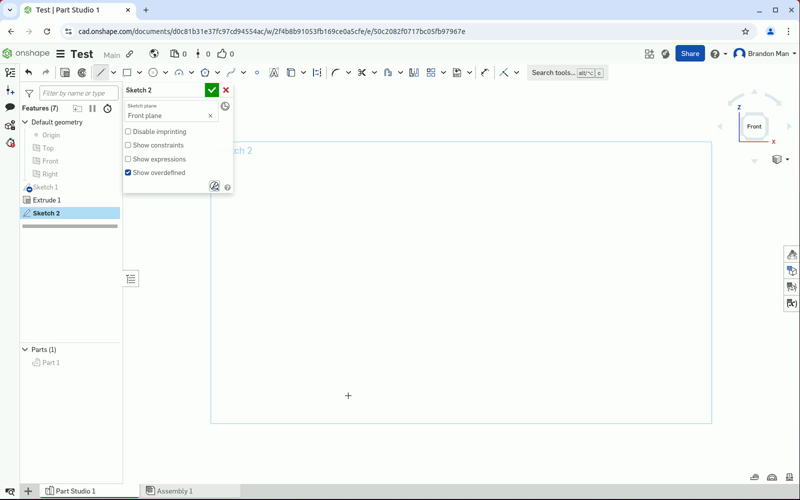
key_up(shift)
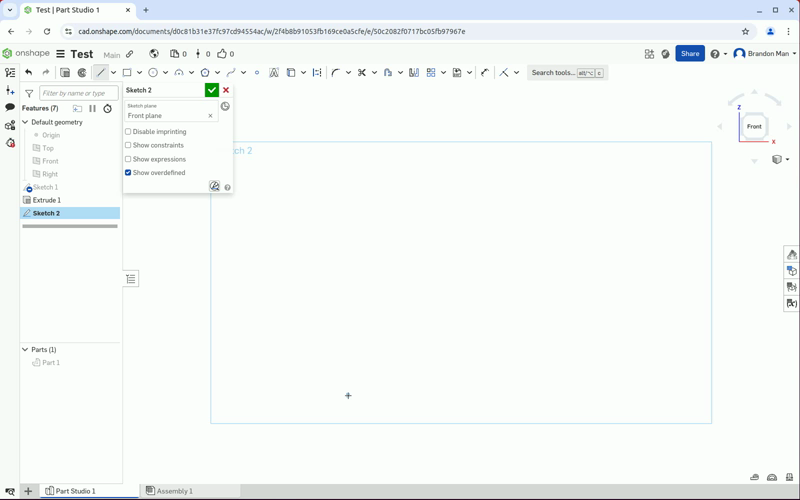
key_down(shift)
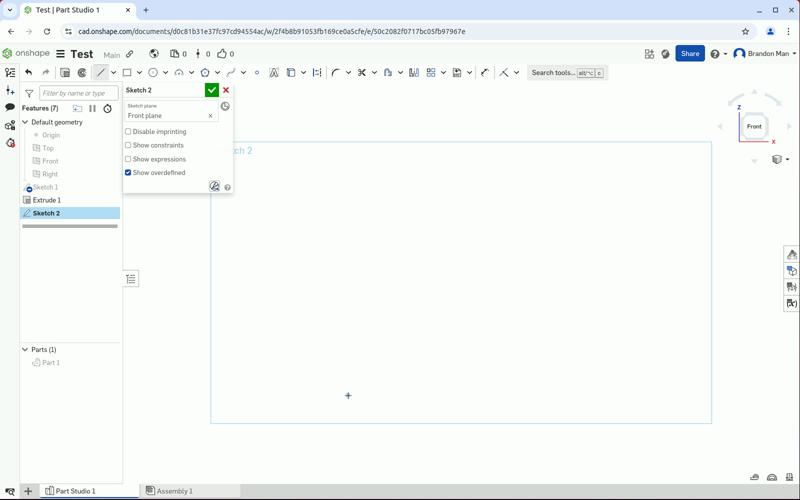
mouse_move(378, 395)
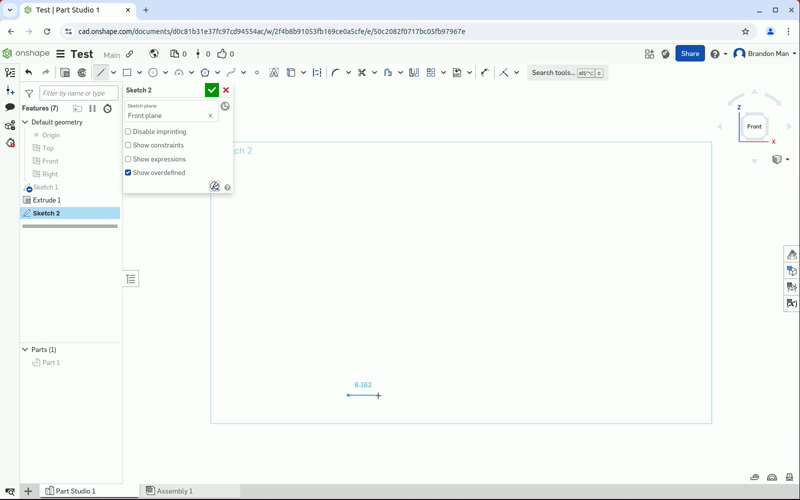
mouse_move(404, 395)
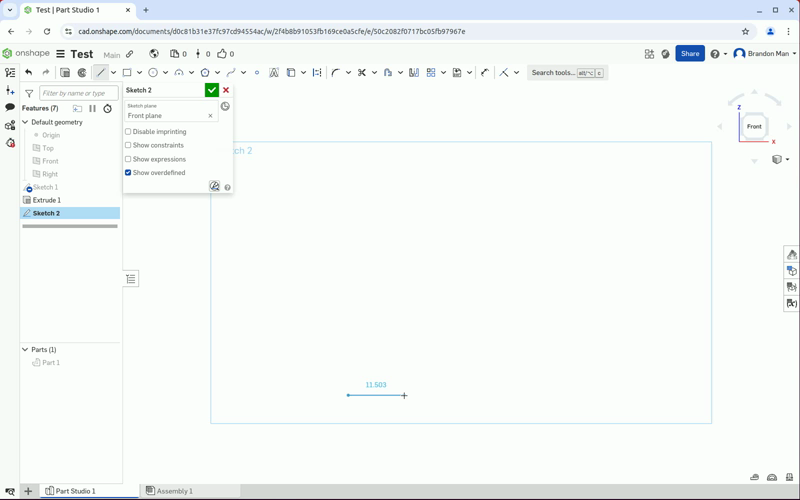
click(404, 395)
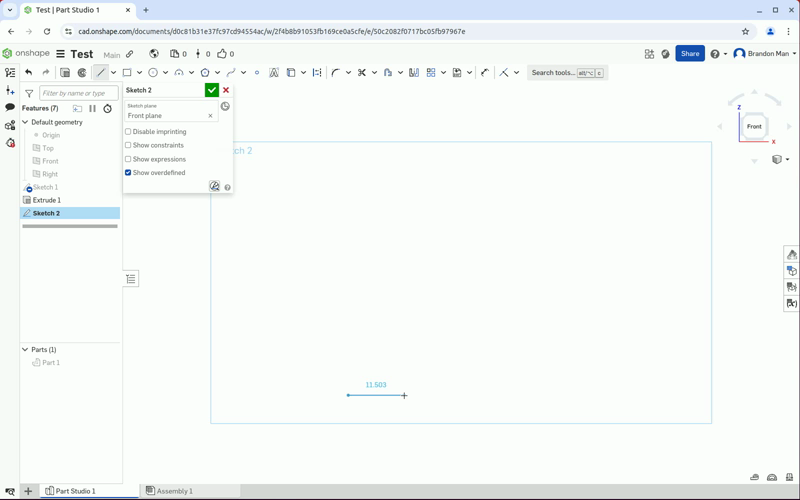
key_up(shift)
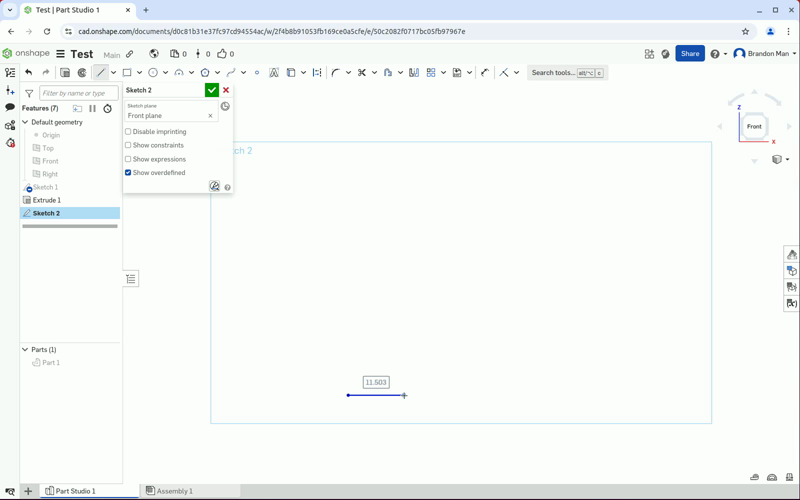
key_down(shift)
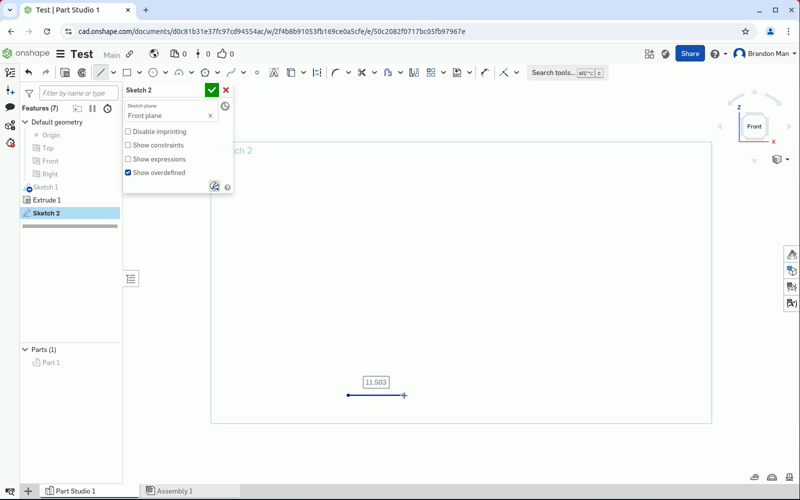
mouse_move(404, 255)
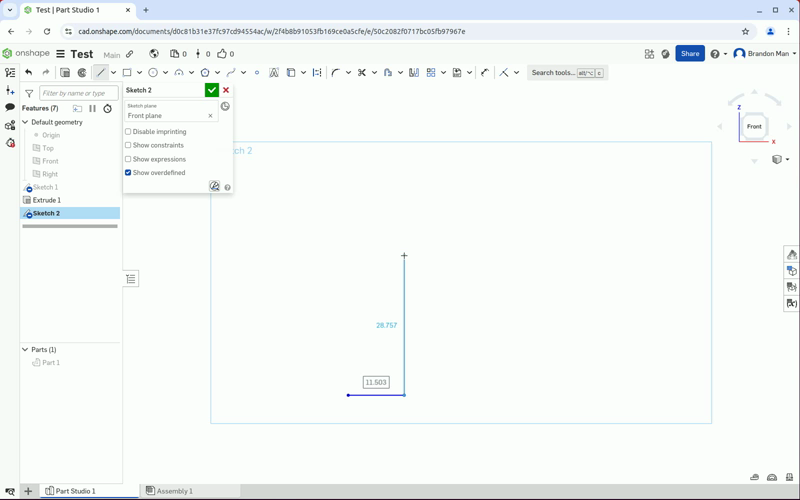
click(404, 255)
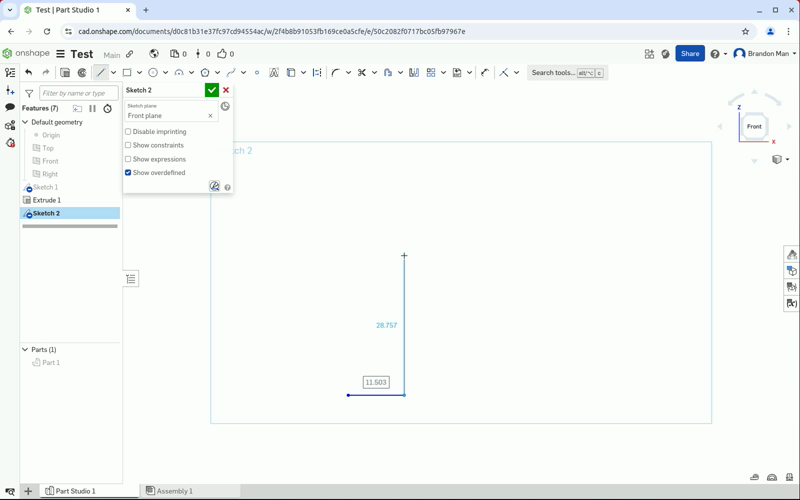
key_up(shift)
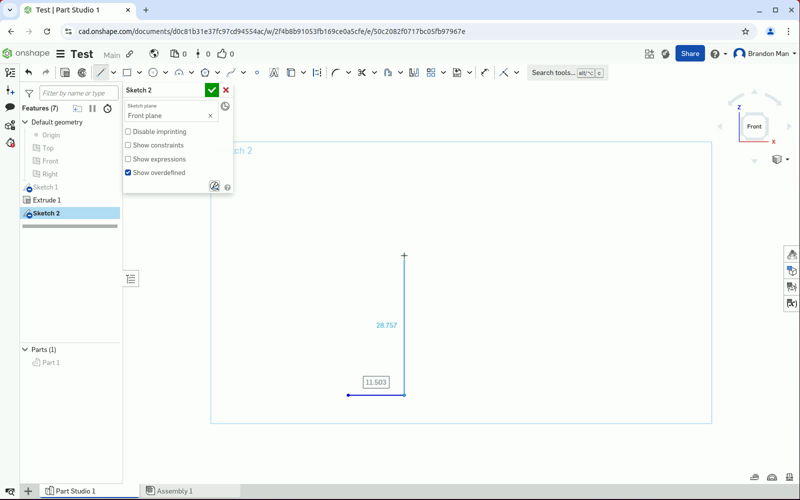
key_down(shift)
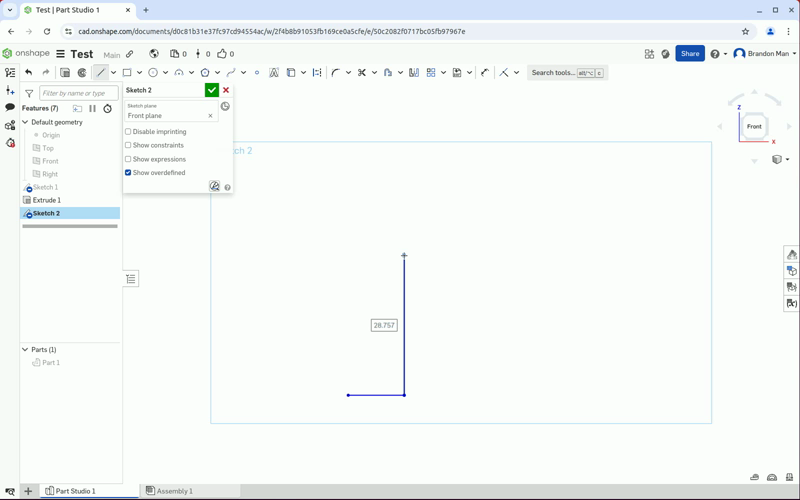
mouse_move(434, 255)
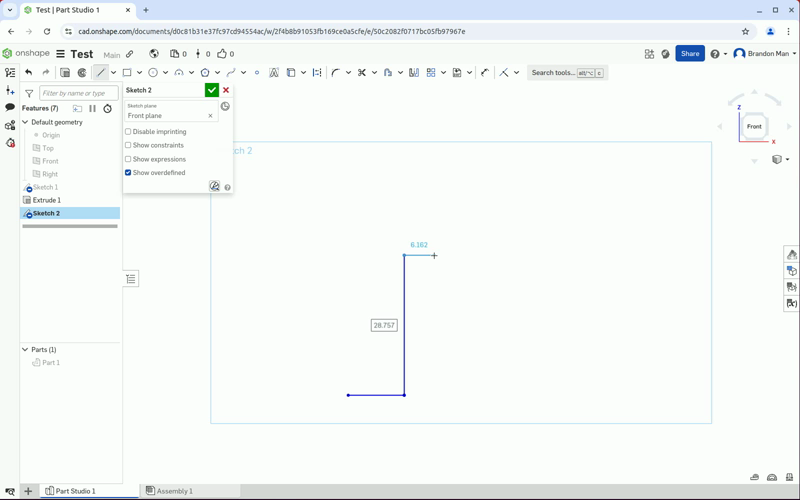
mouse_move(348, 255)
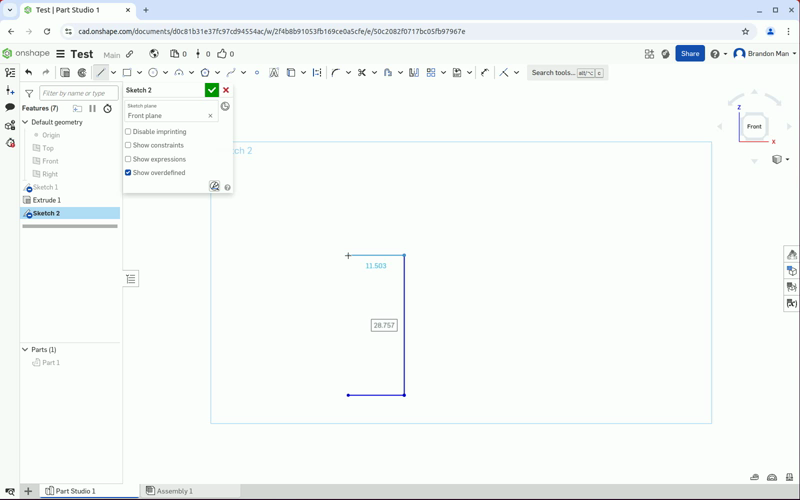
click(348, 255)
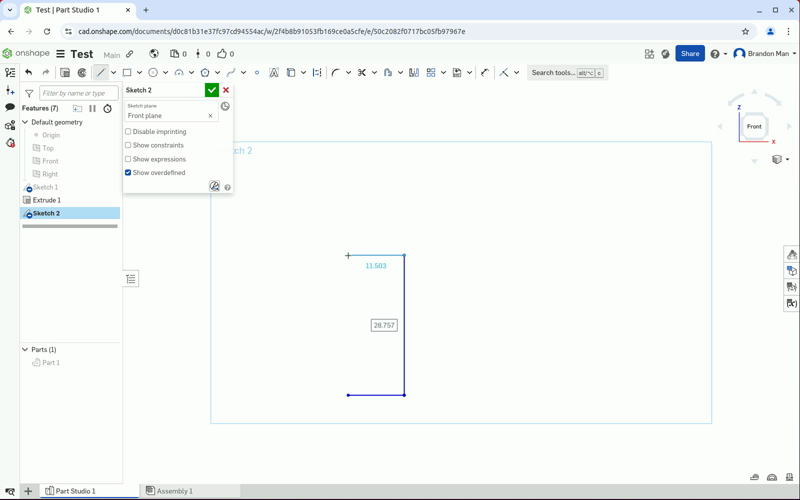
key_up(shift)
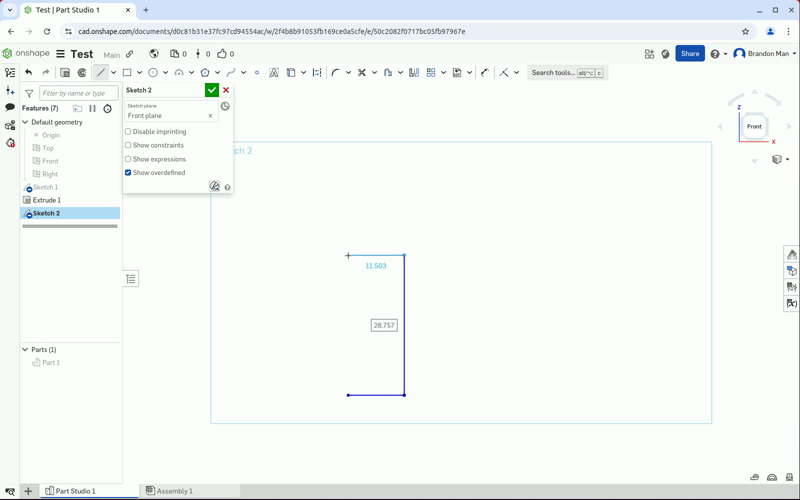
key_down(shift)
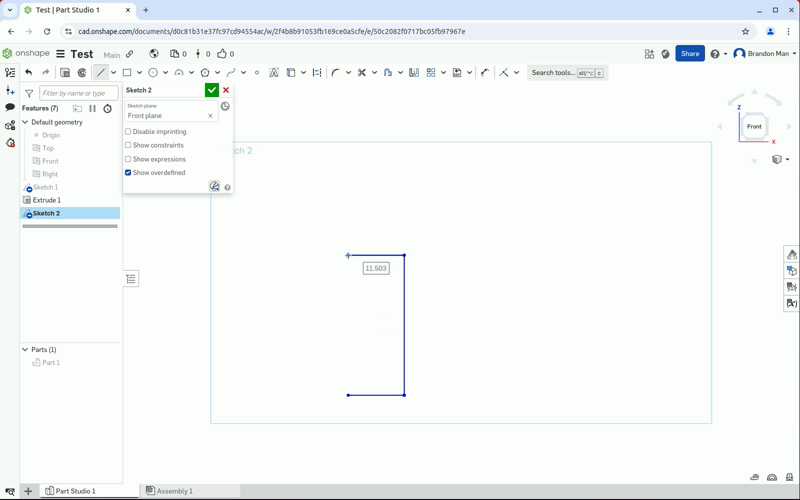
mouse_move(348, 395)
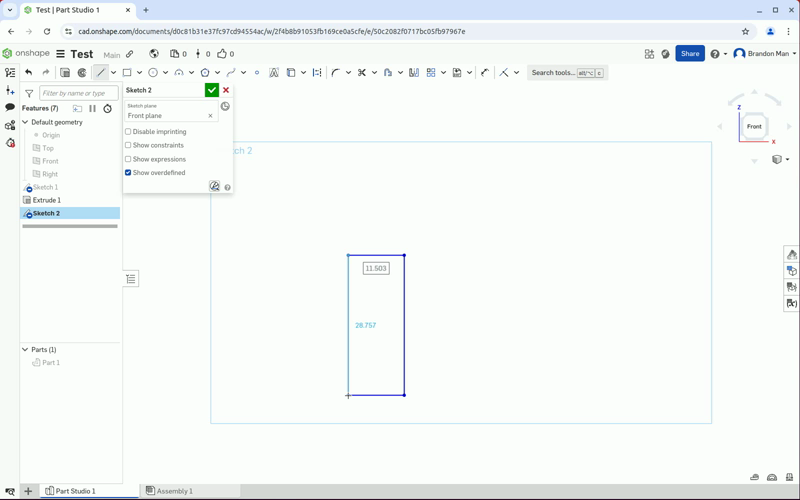
key_up(shift)
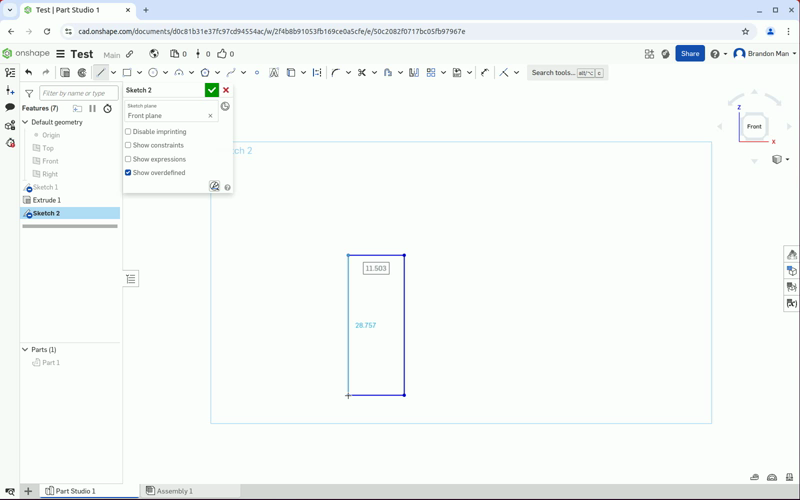
click(348, 395)
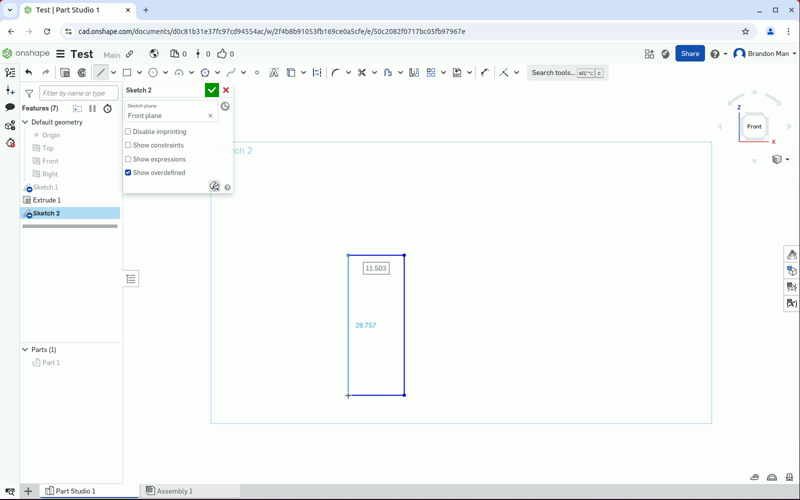
key(esc)
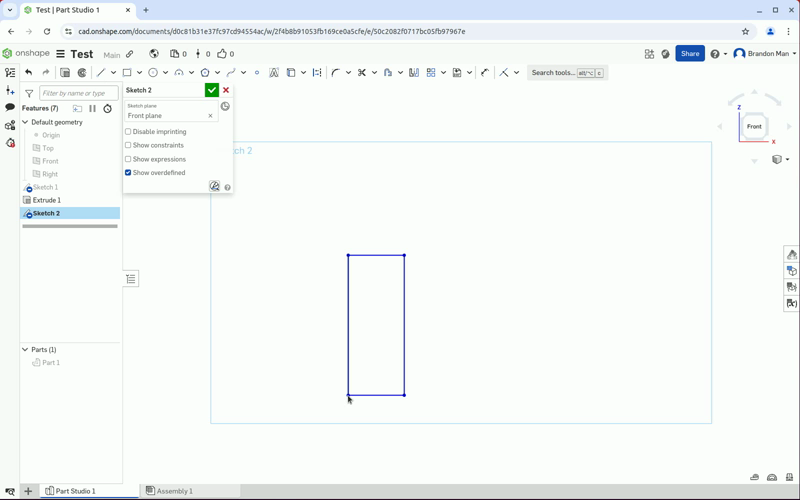
mouse_move(392, 322)
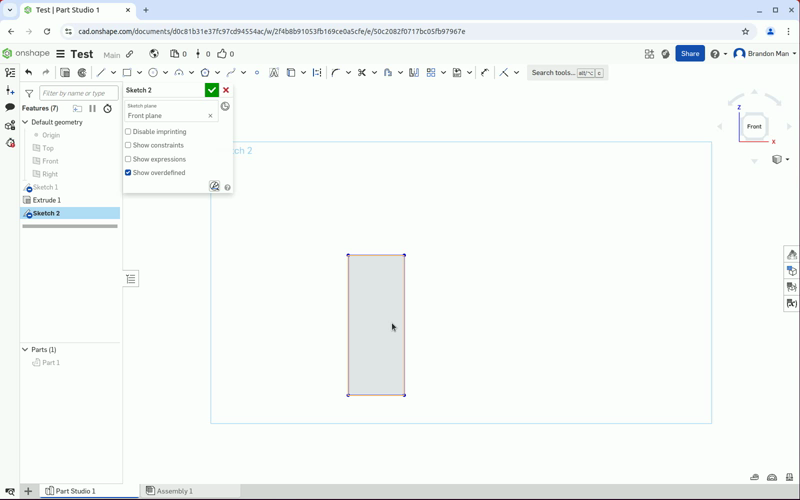
click(392, 322)
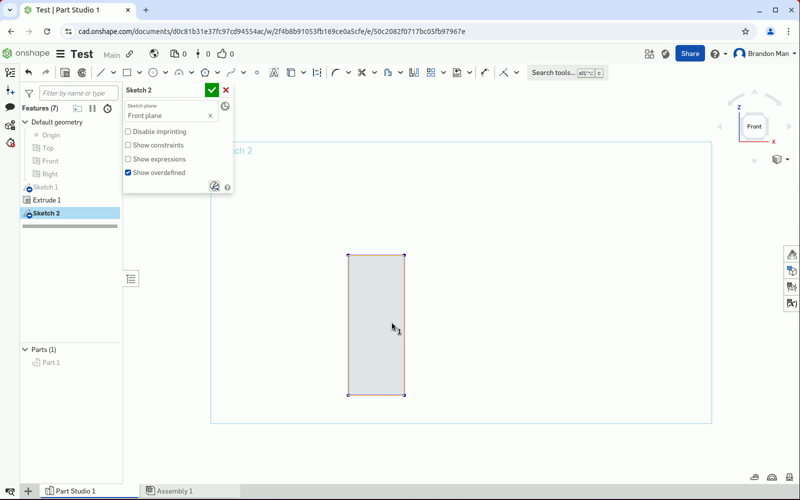
mouse_move(73, 352)
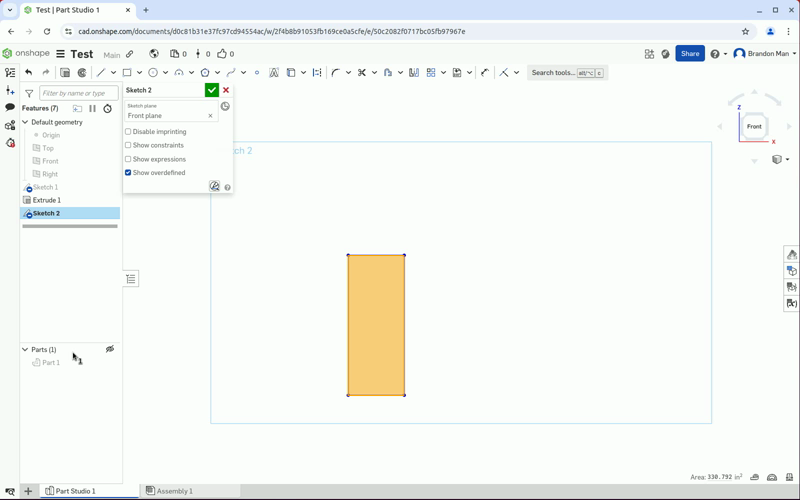
key(shift+y)
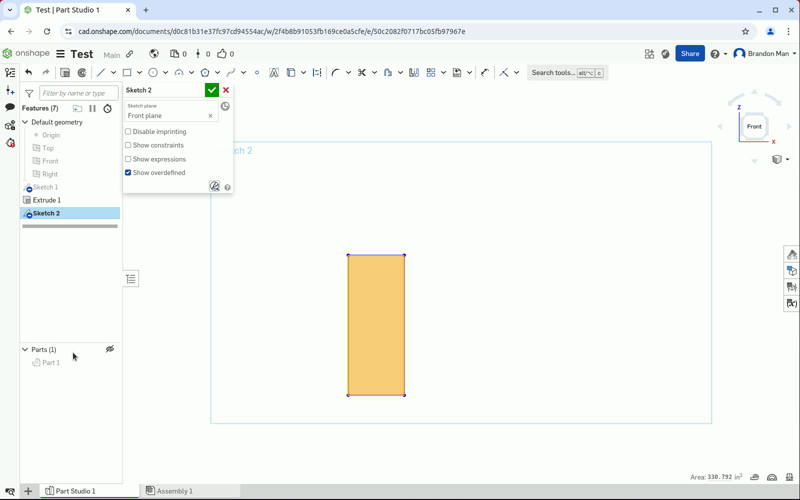
key(shift+e)
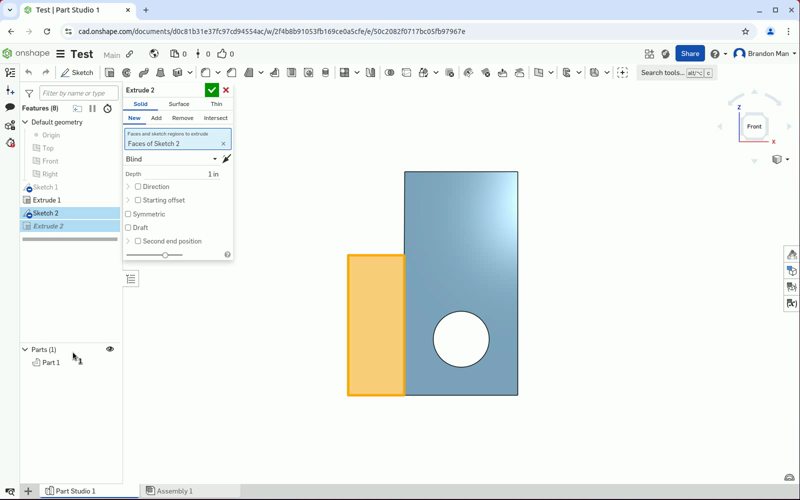
mouse_move(143, 106)
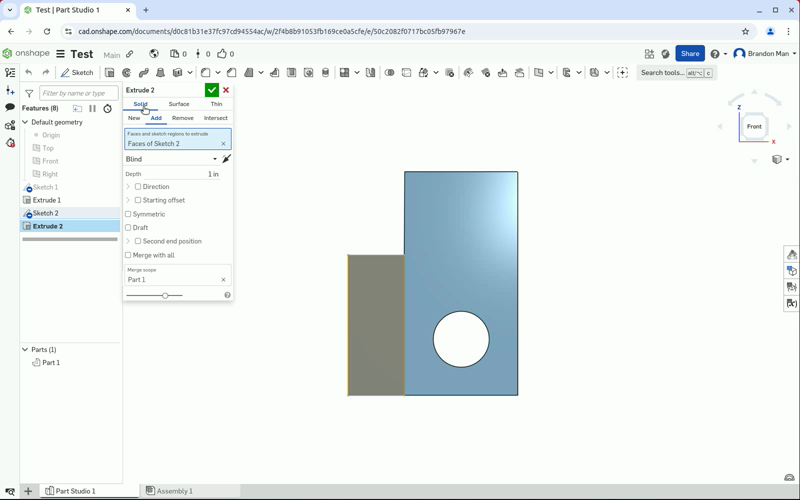
click(143, 106)
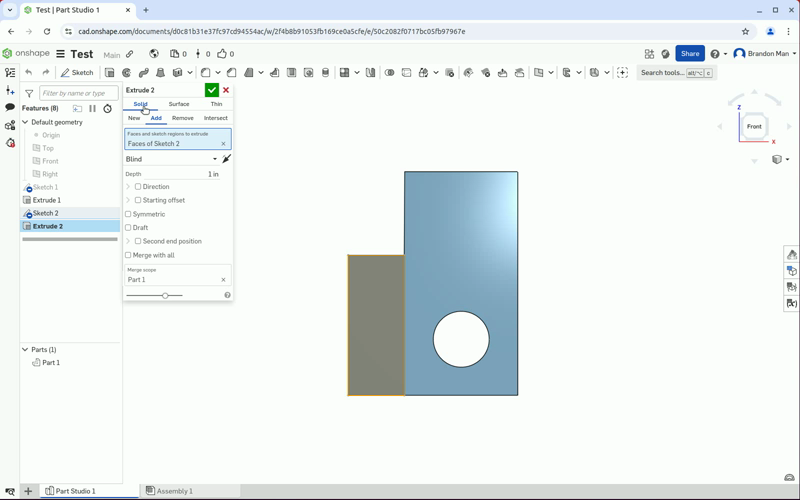
mouse_move(137, 120)
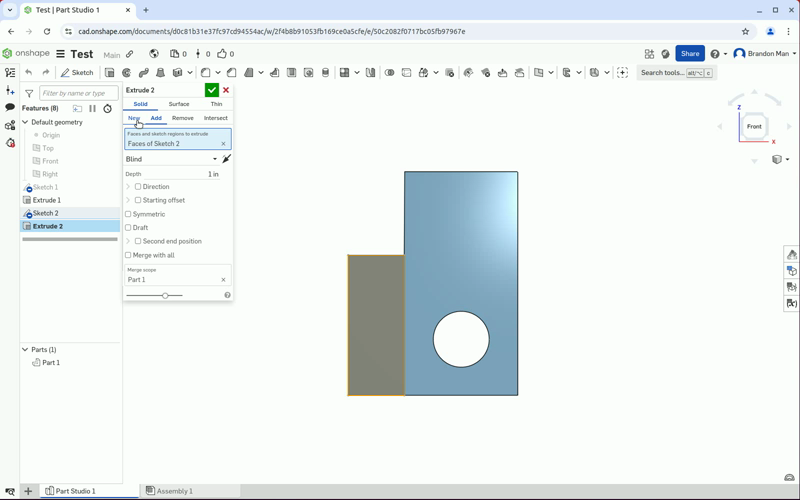
click(137, 120)
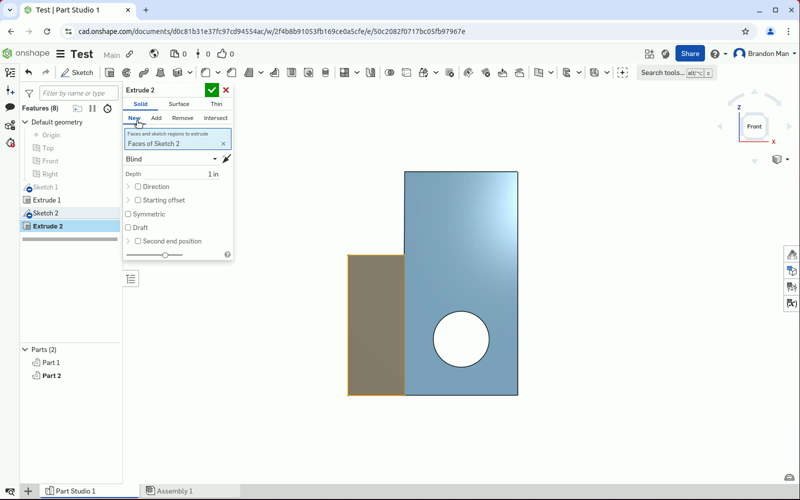
key(tab, 4)
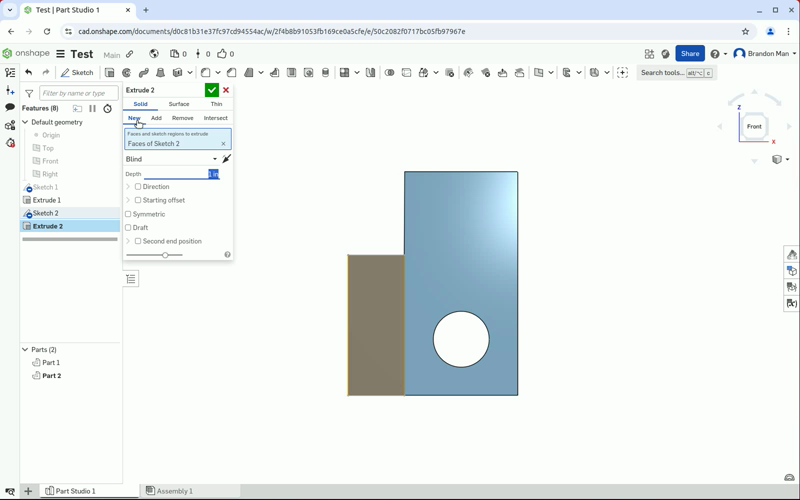
text(23.108)
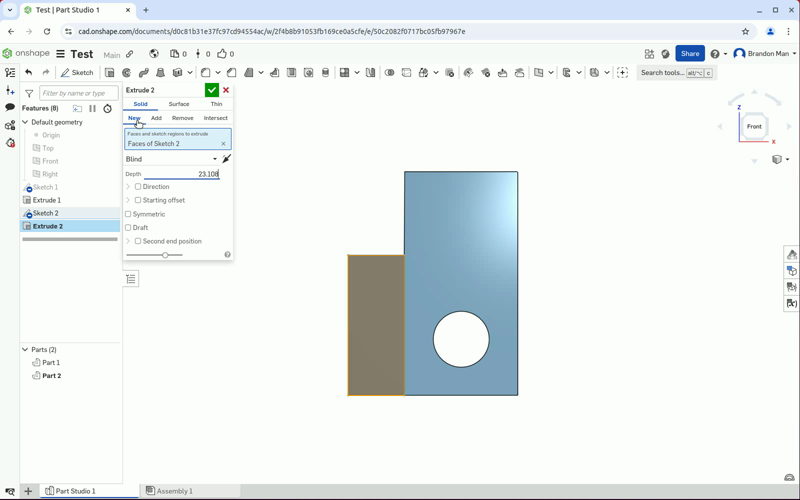
key(enter)
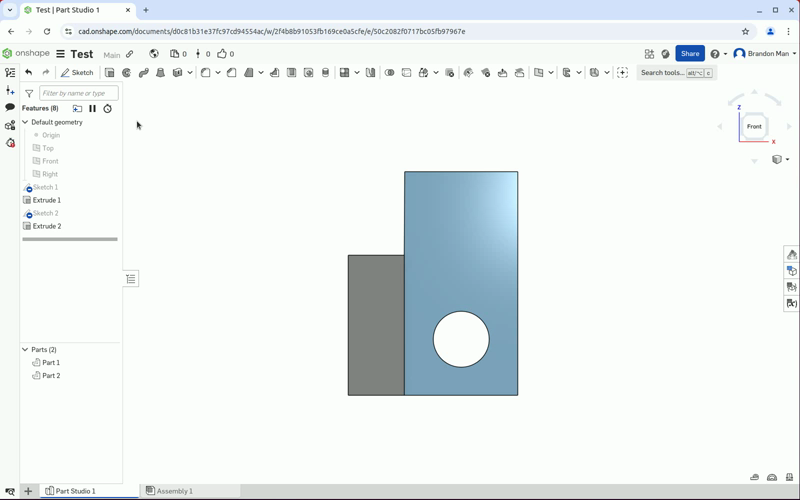
key(shift+h)
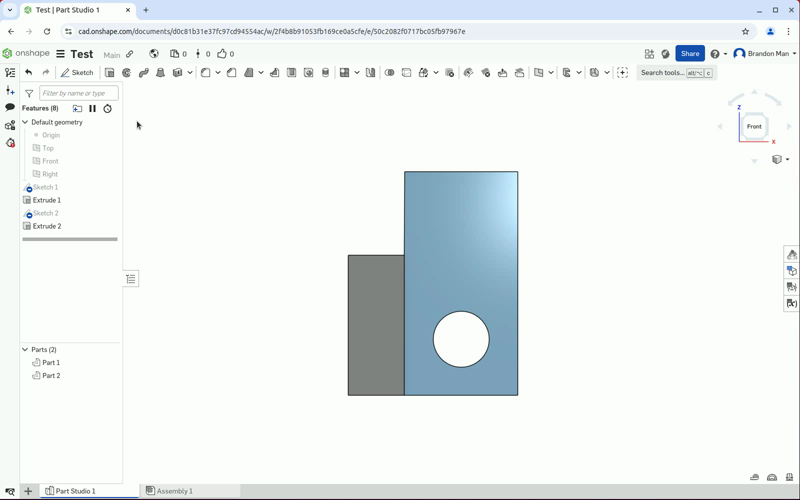
key(shift+h)
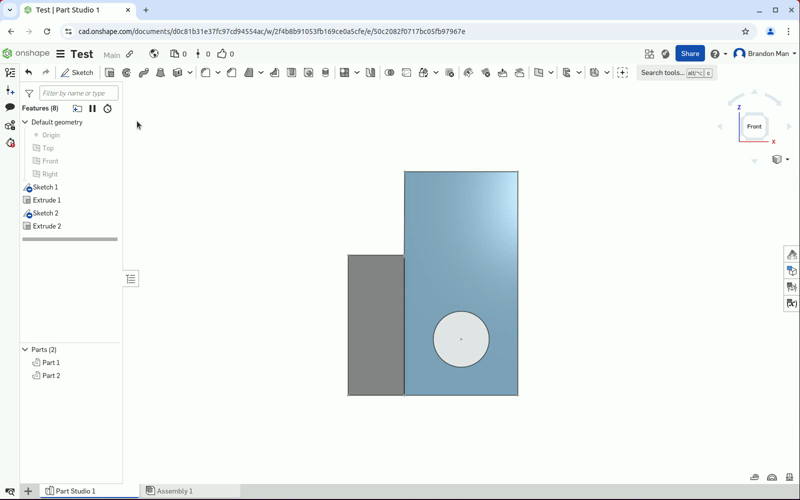
key(shift+7)
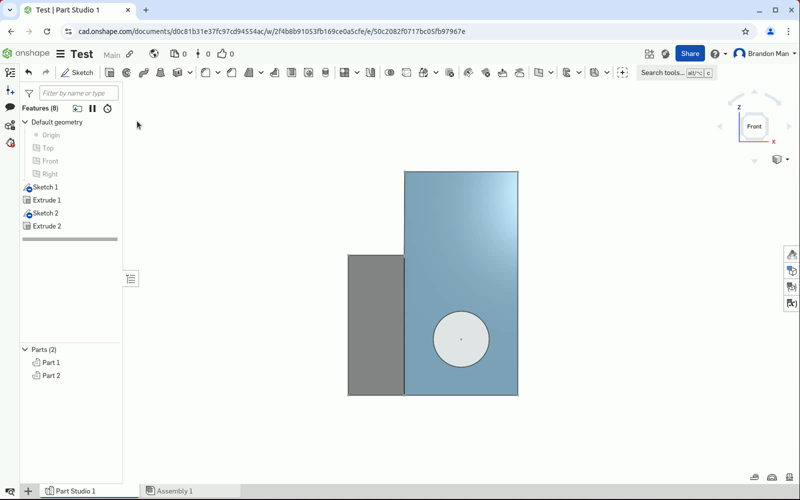
key(left, 2)
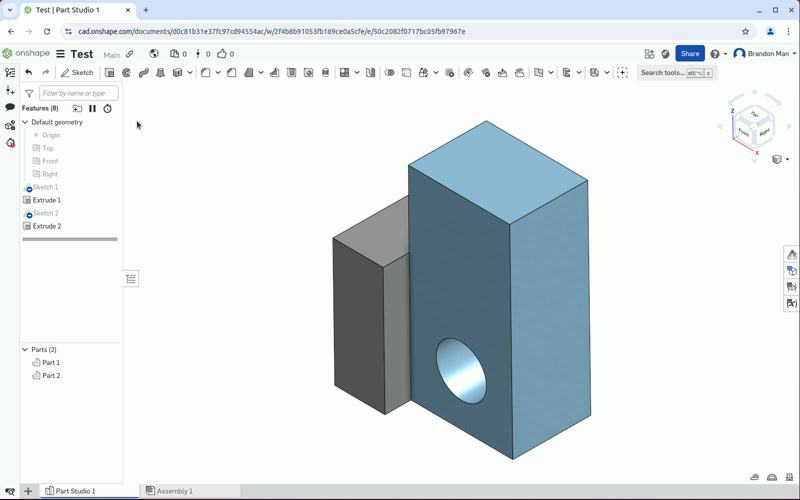
key(down, 2)
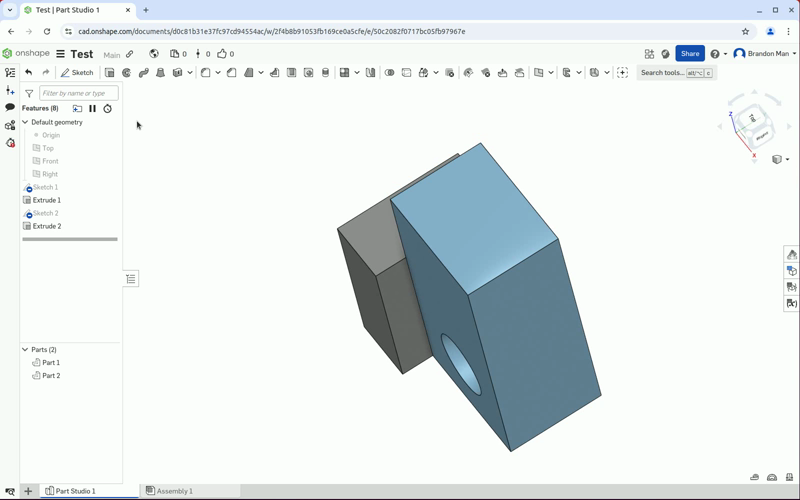
key(up, 2)
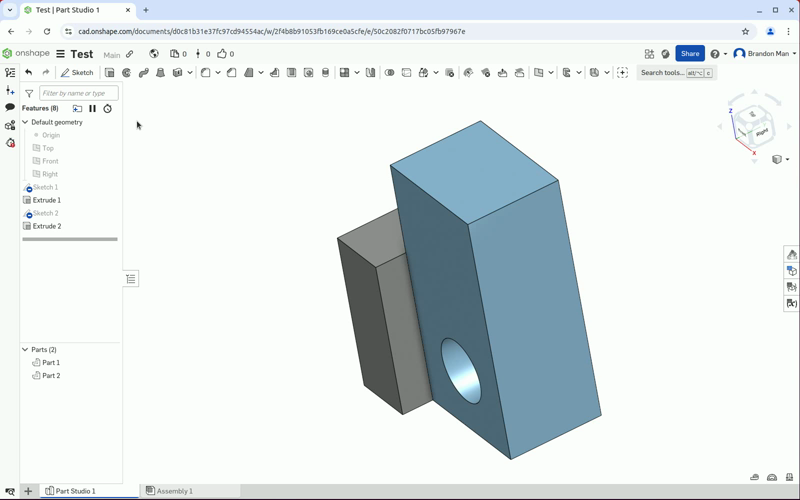
key(right, 2)
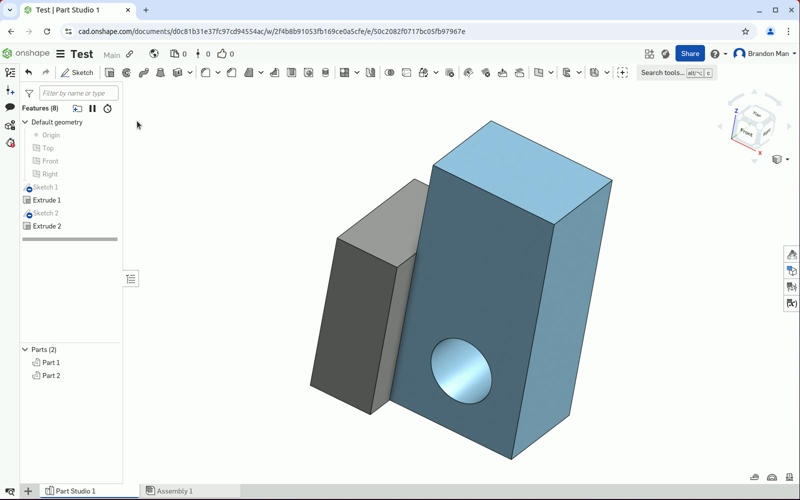
mouse_move(73, 189)
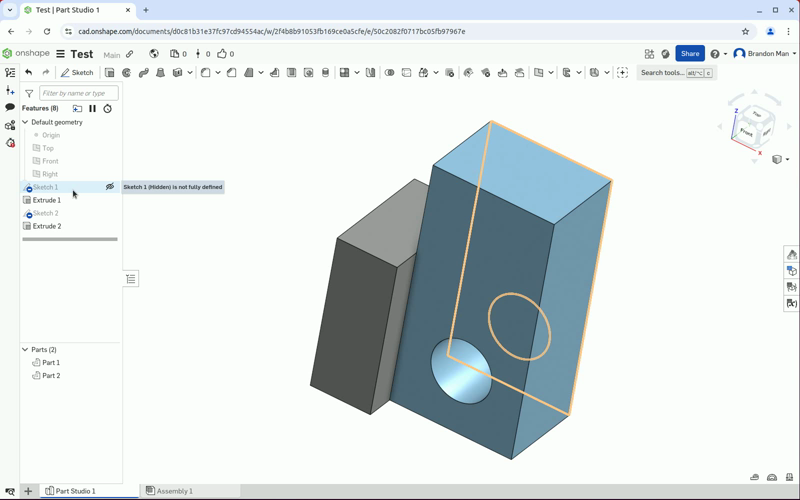
click(73, 189)